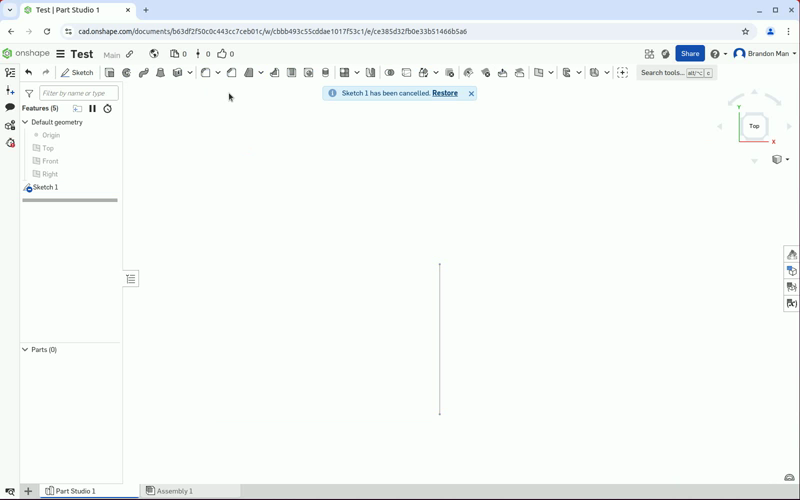
key(shift+h)
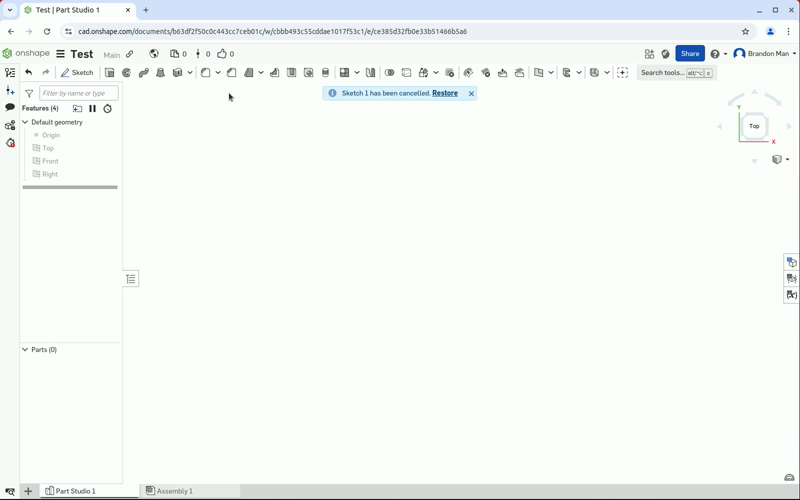
mouse_move(73, 352)
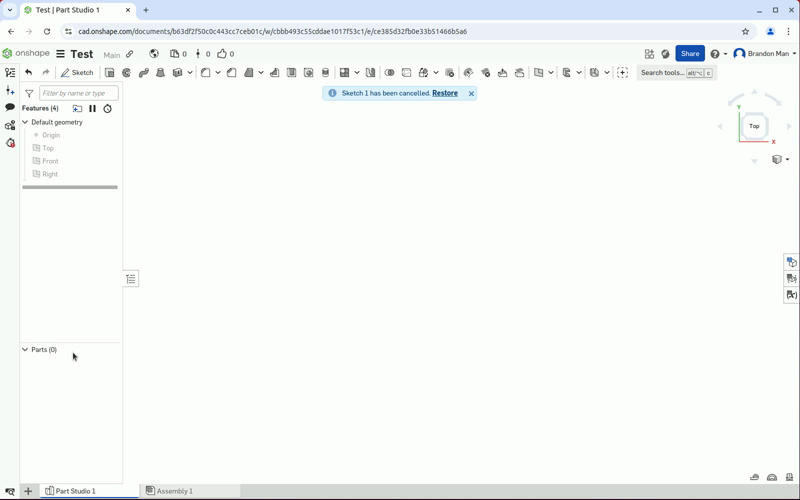
key(y)
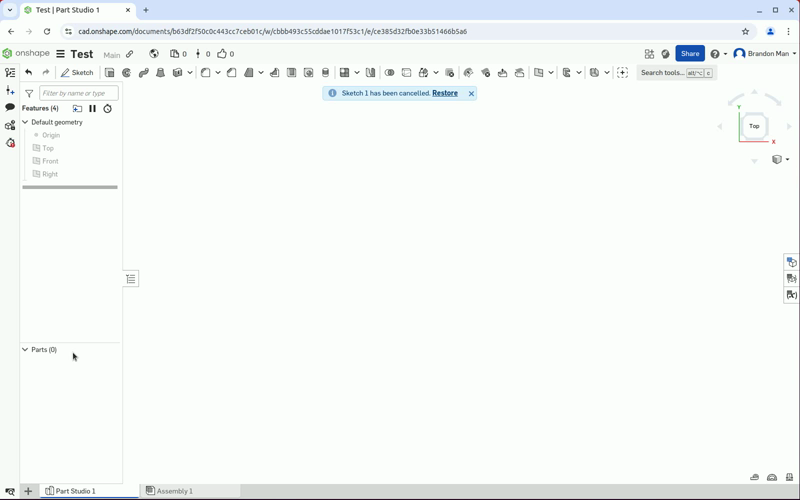
key(shift+p)
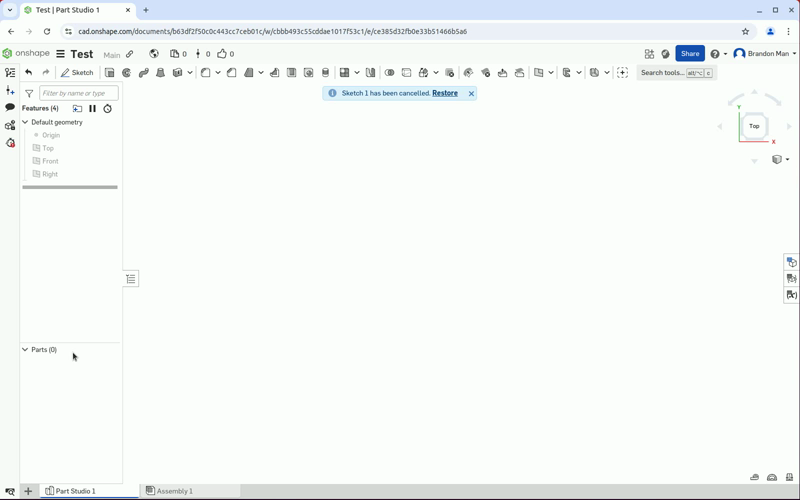
key(space)
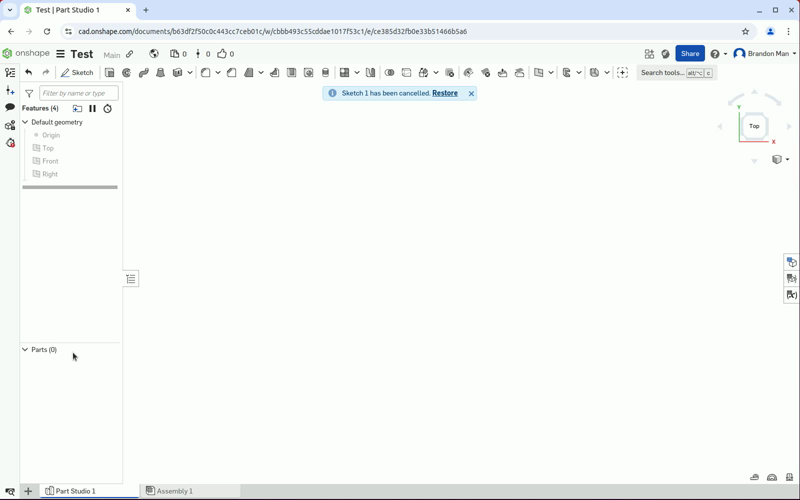
key_down(shift)
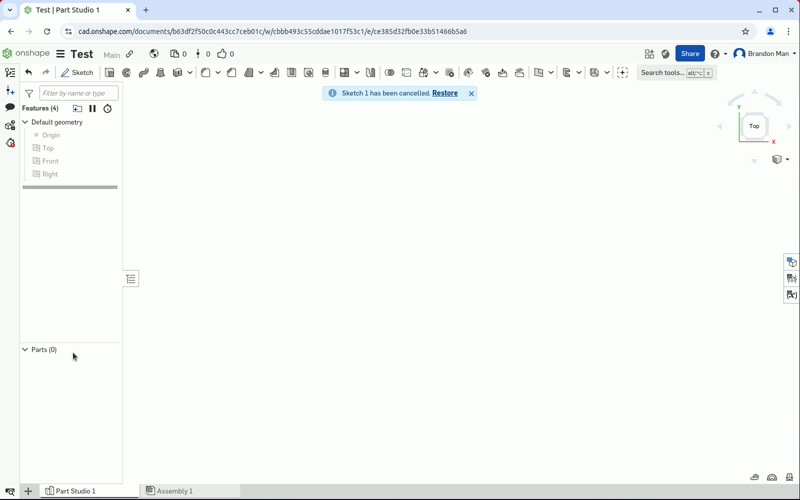
key(up)
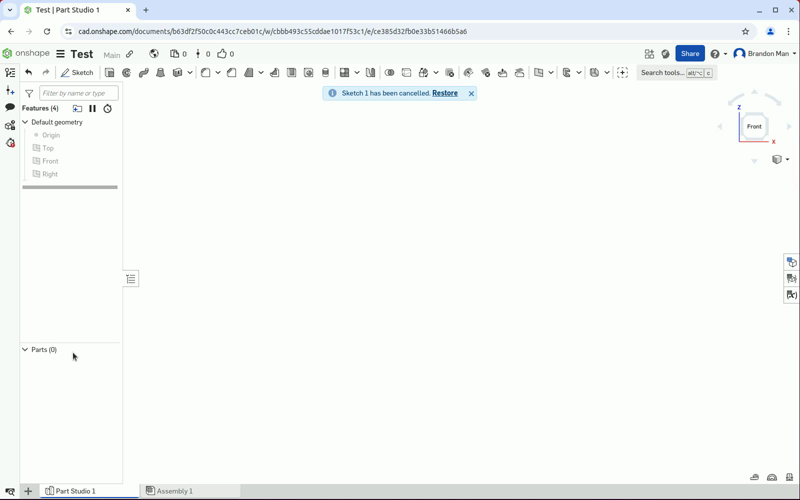
key_up(shift)
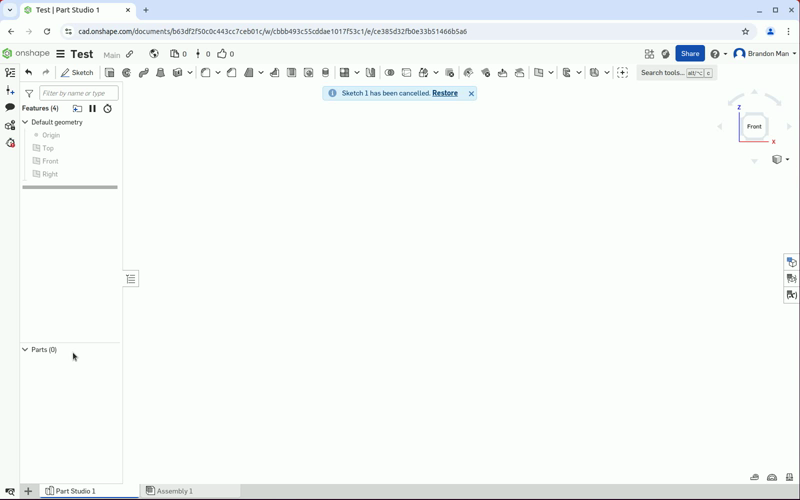
mouse_move(73, 352)
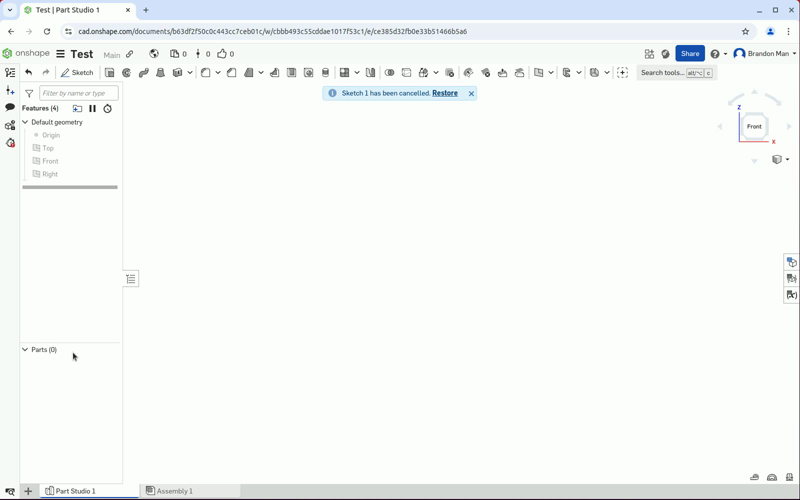
key(shift+y)
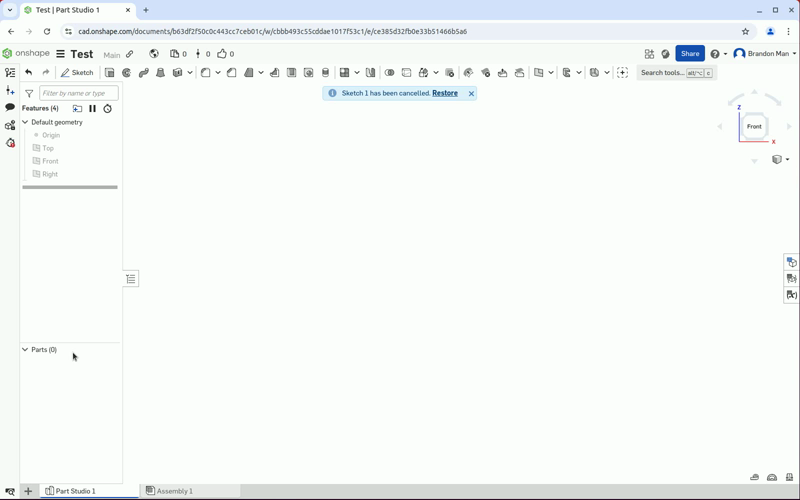
key(shift+s)
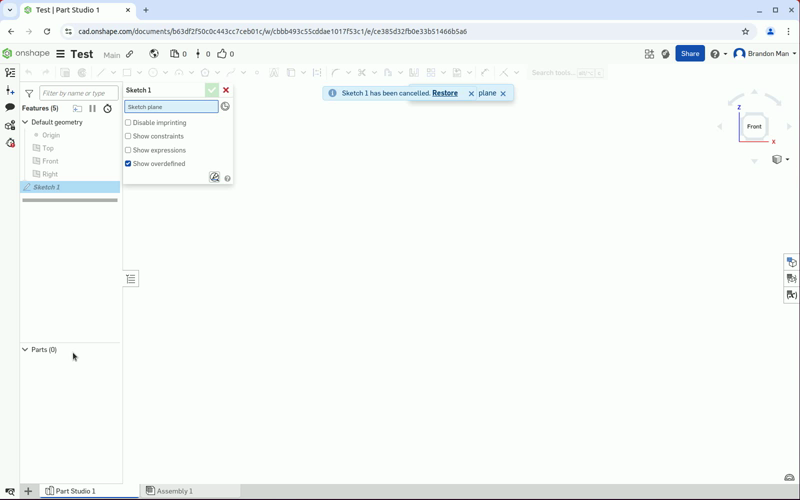
mouse_move(73, 163)
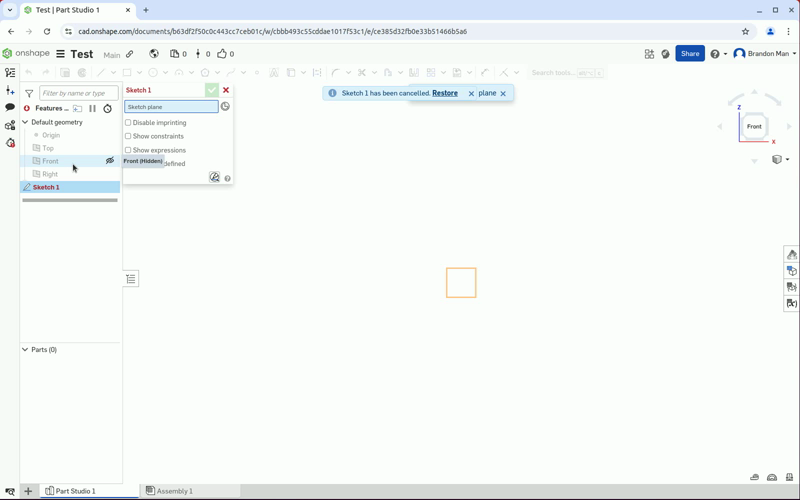
click(73, 163)
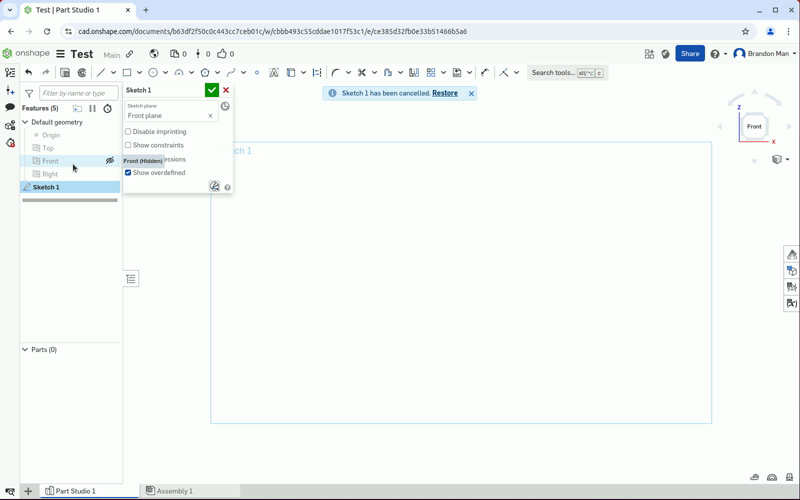
mouse_move(73, 352)
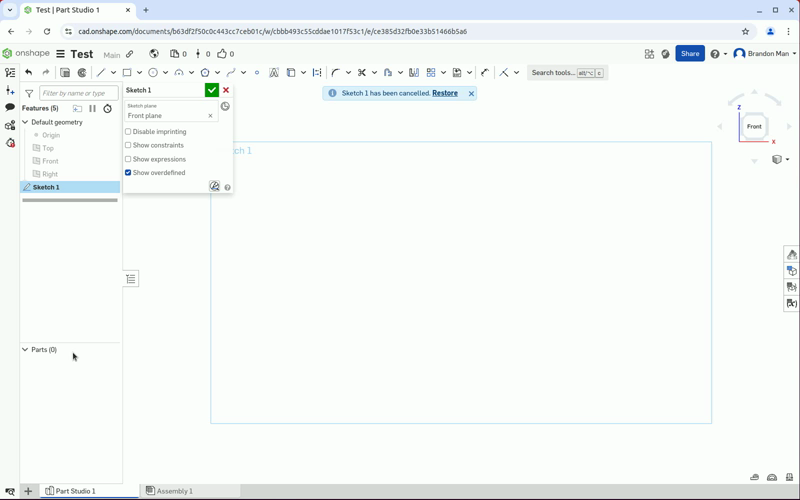
key(y)
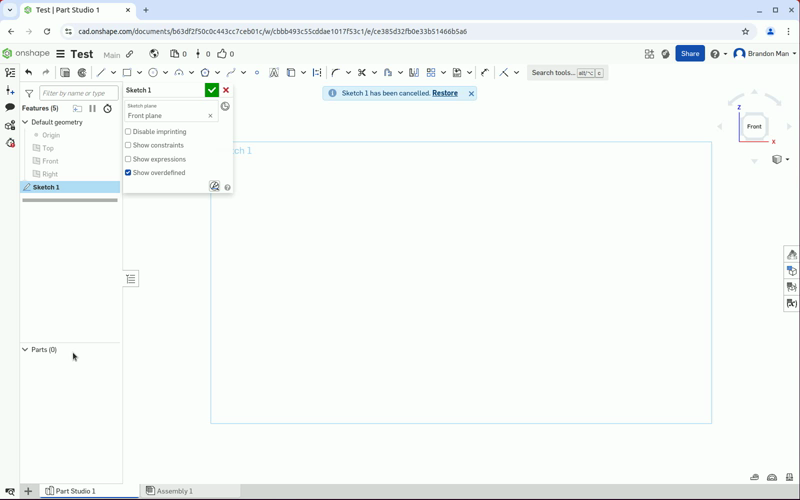
key(l)
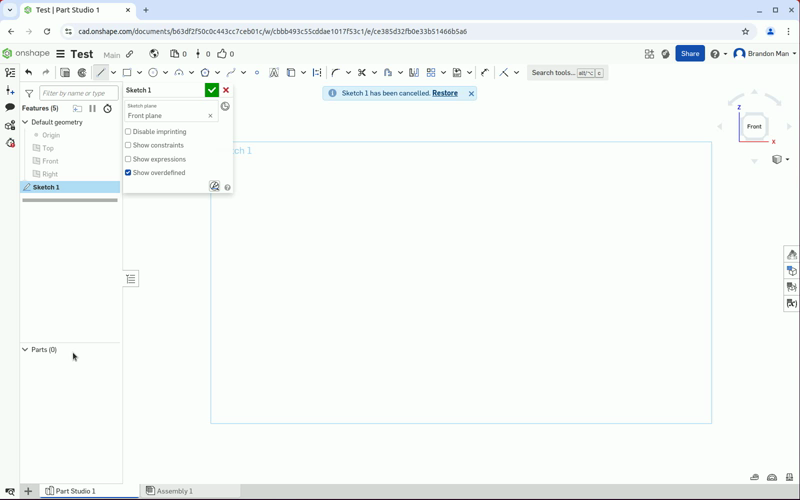
key_down(shift)
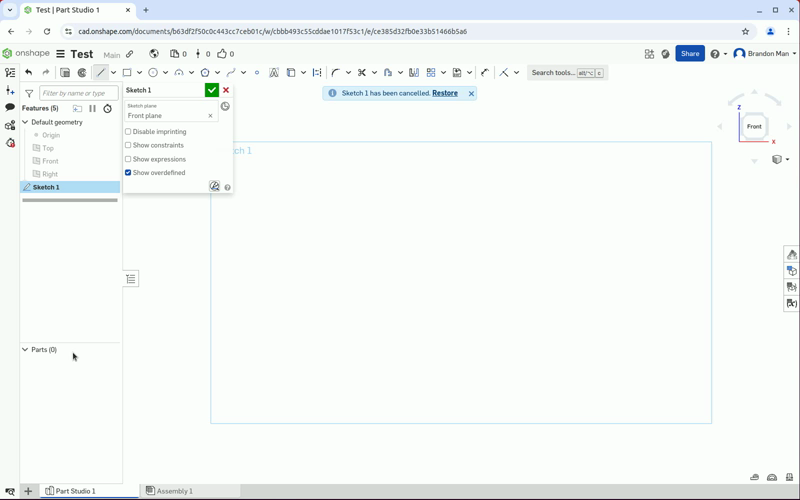
mouse_move(390, 394)
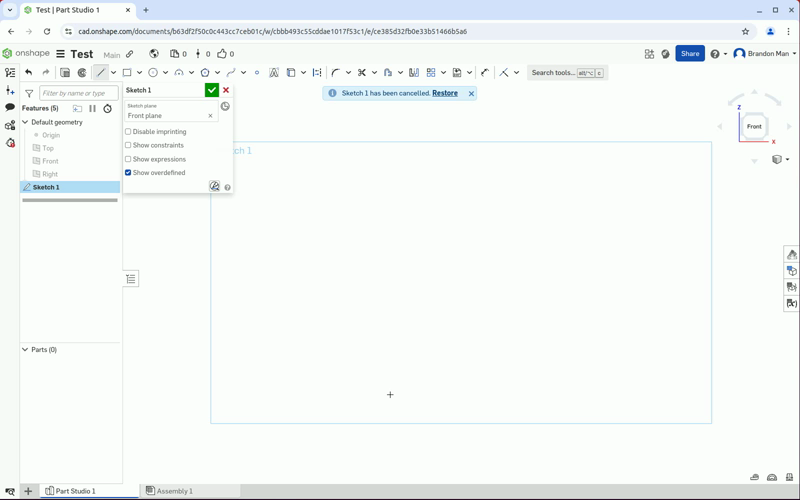
click(390, 394)
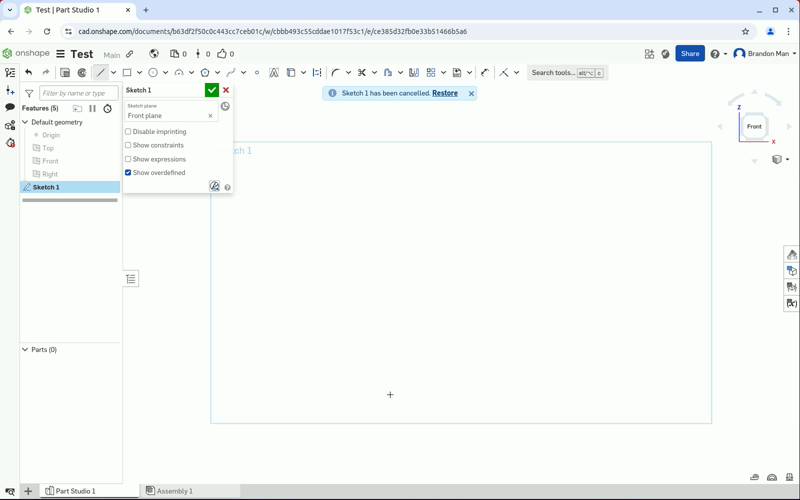
key_up(shift)
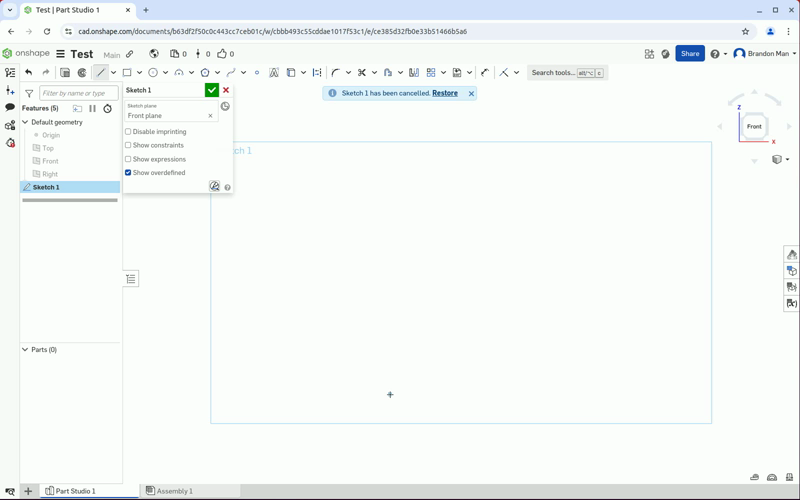
key_down(shift)
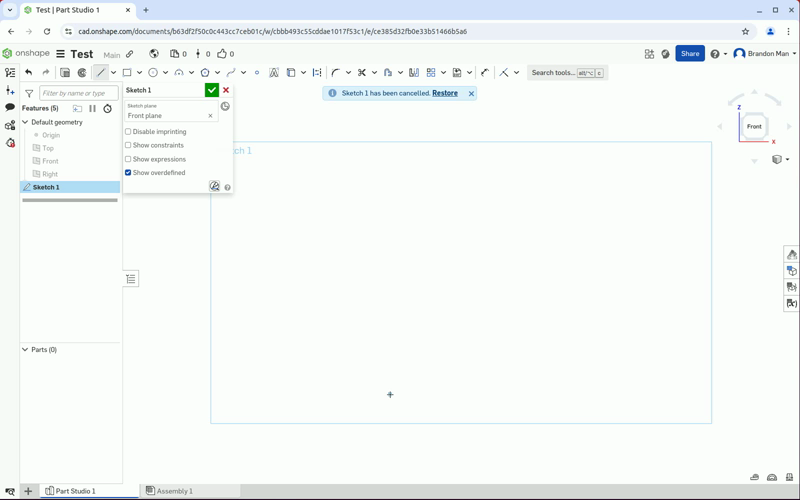
mouse_move(531, 394)
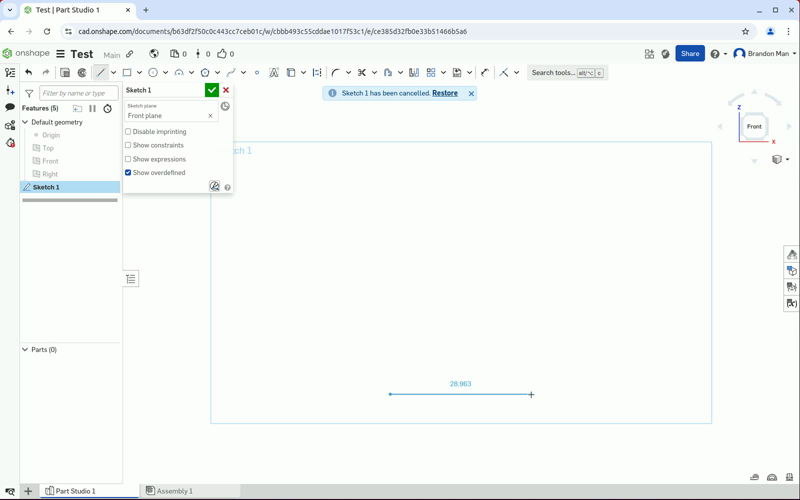
click(531, 394)
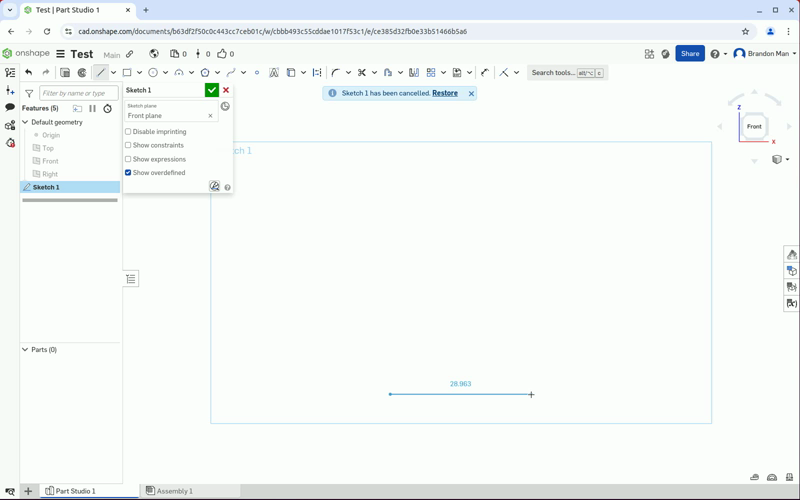
key_up(shift)
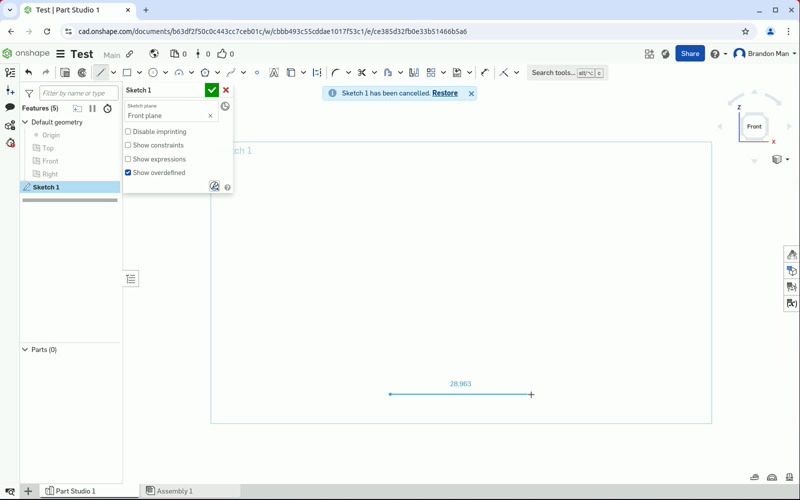
key_down(shift)
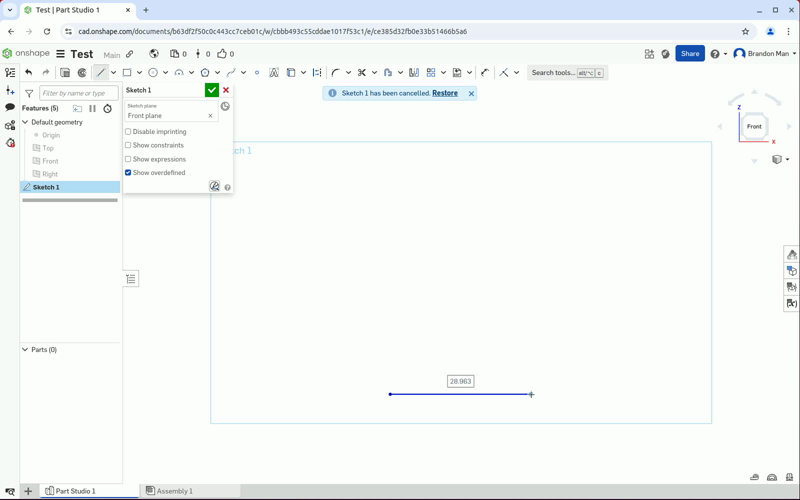
mouse_move(531, 171)
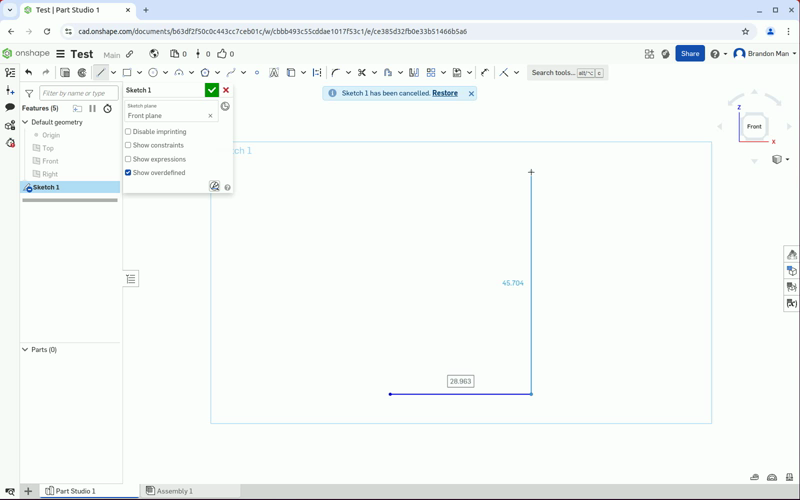
click(531, 171)
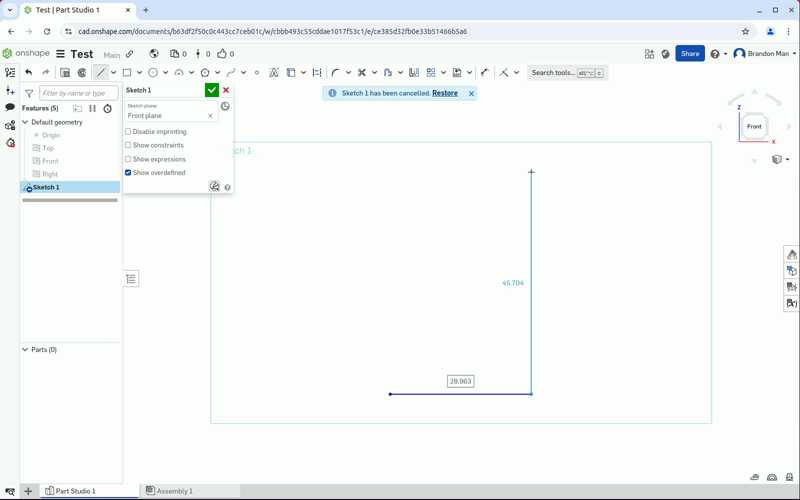
key_up(shift)
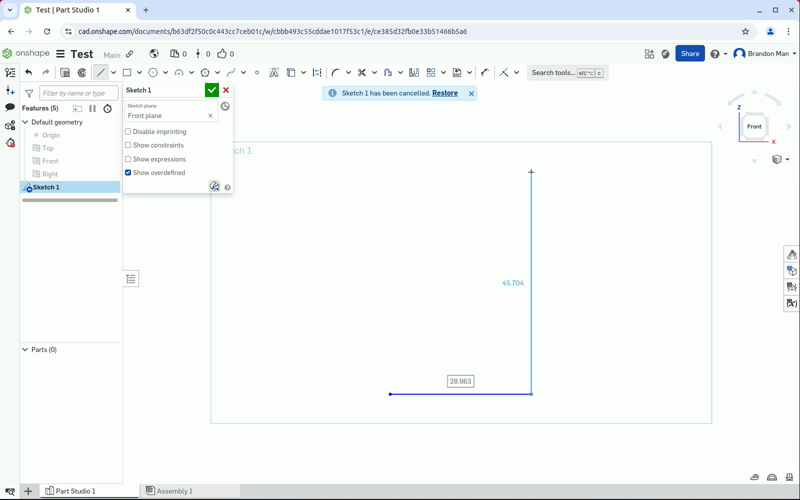
key_down(shift)
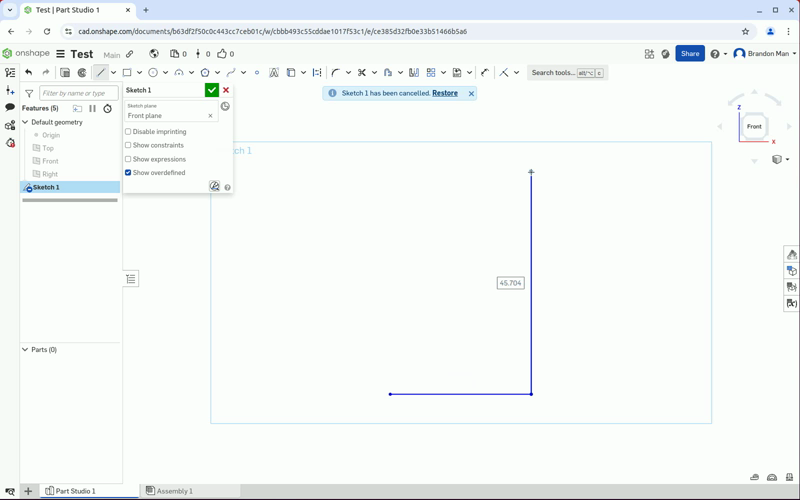
mouse_move(390, 171)
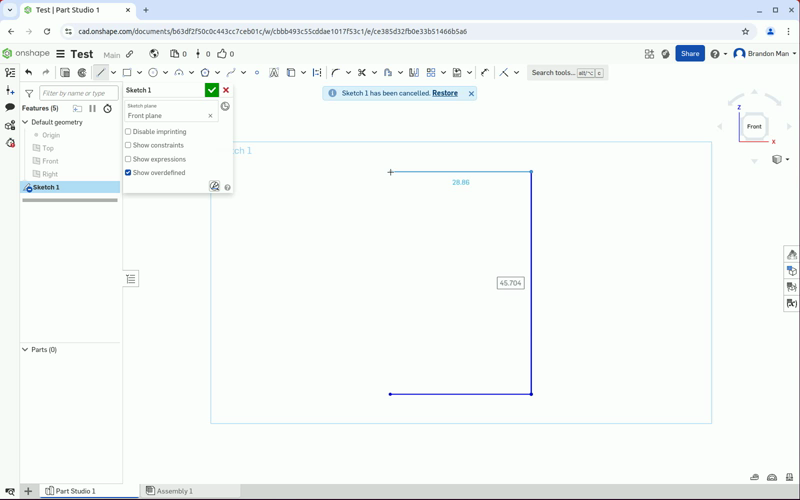
click(390, 171)
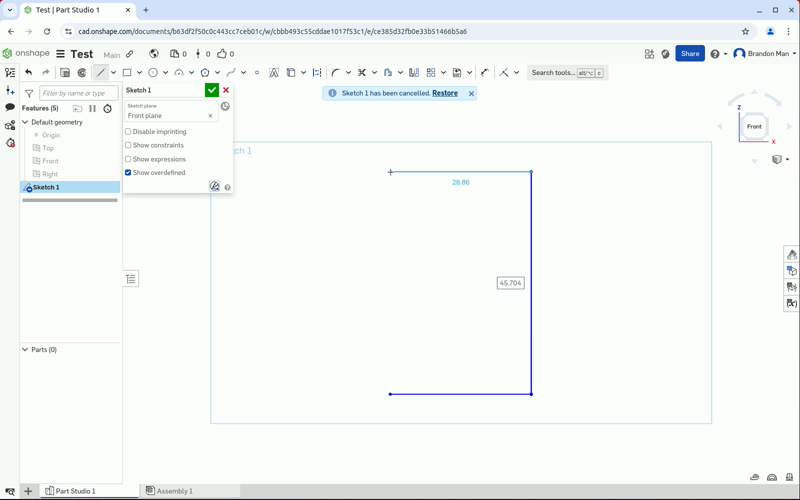
key_up(shift)
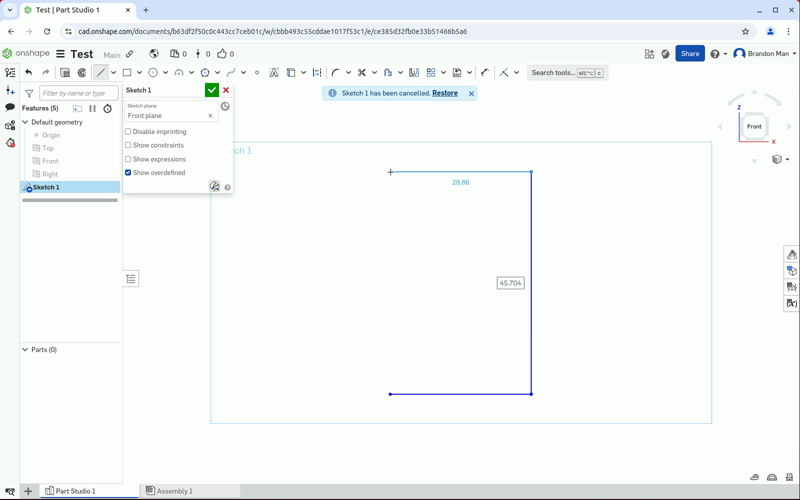
key_down(shift)
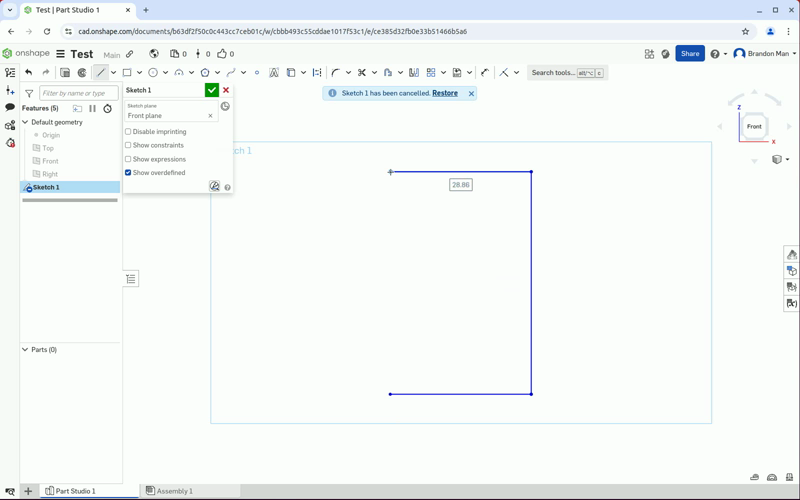
mouse_move(390, 394)
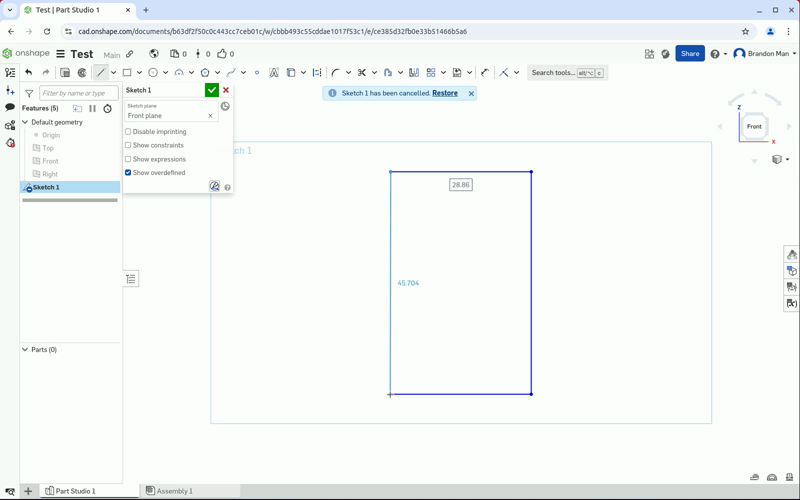
key_up(shift)
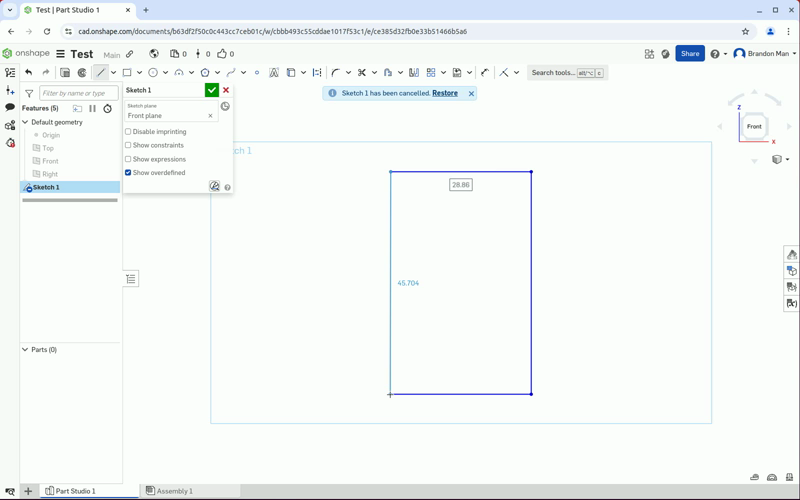
click(390, 394)
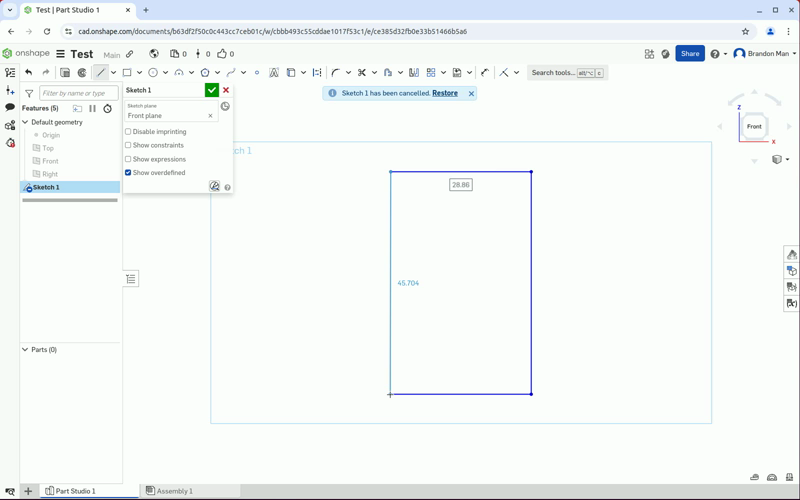
key(esc)
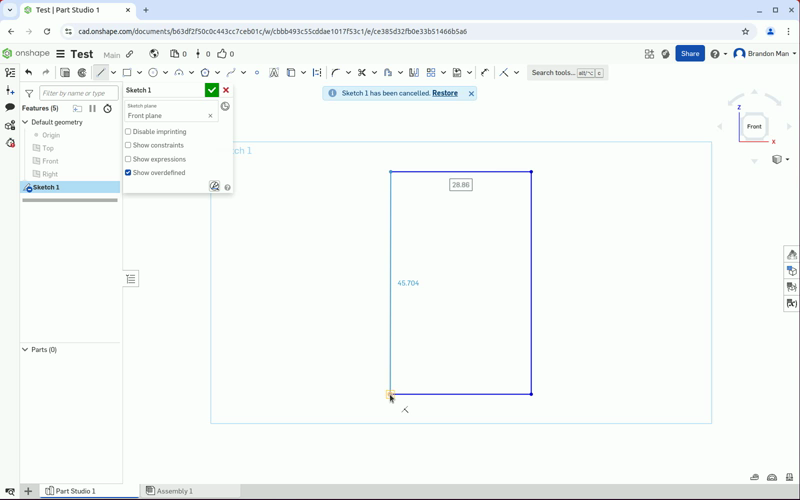
key(l)
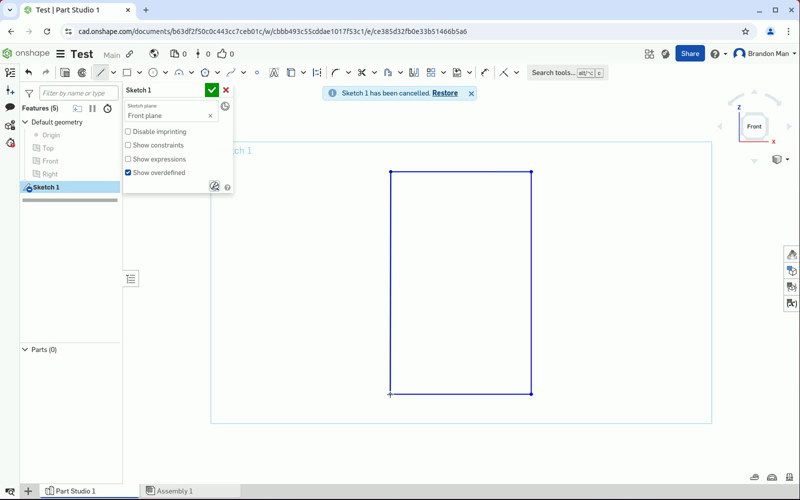
key_down(shift)
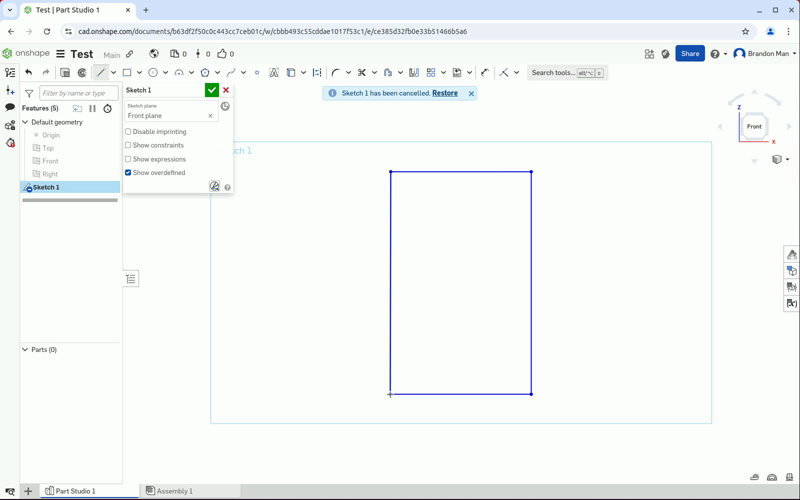
mouse_move(441, 305)
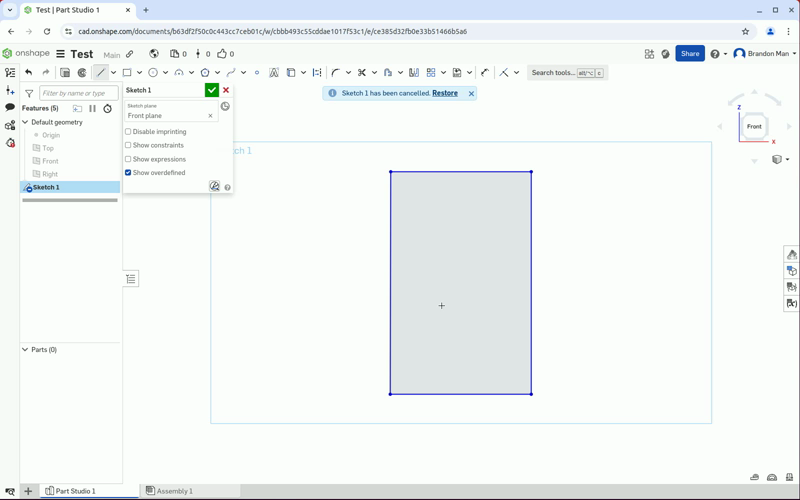
click(441, 305)
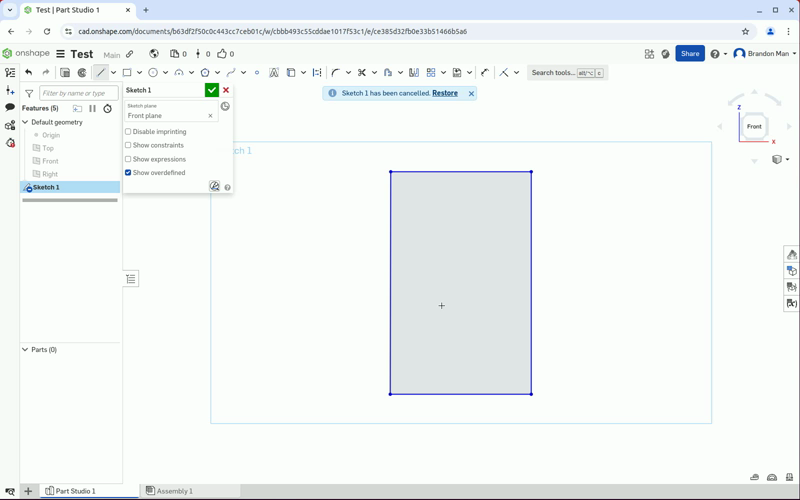
key_up(shift)
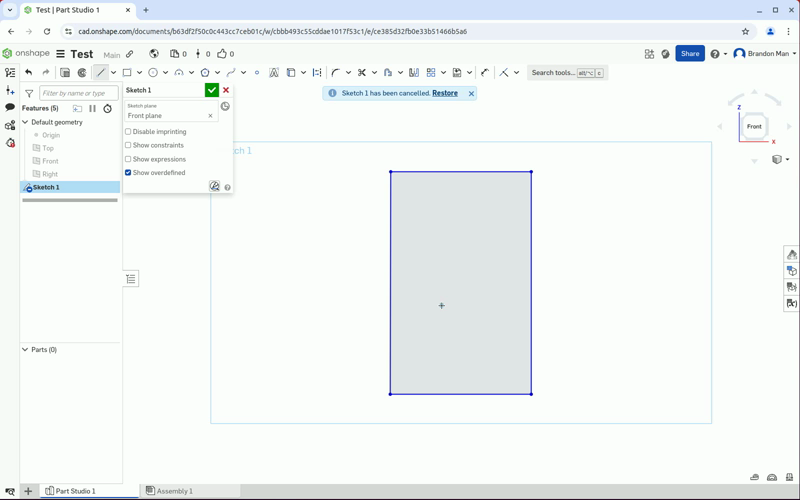
key_down(shift)
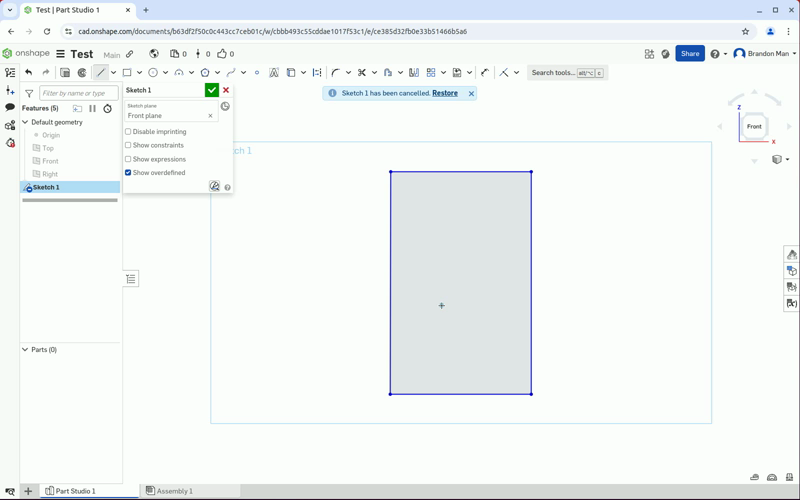
mouse_move(471, 305)
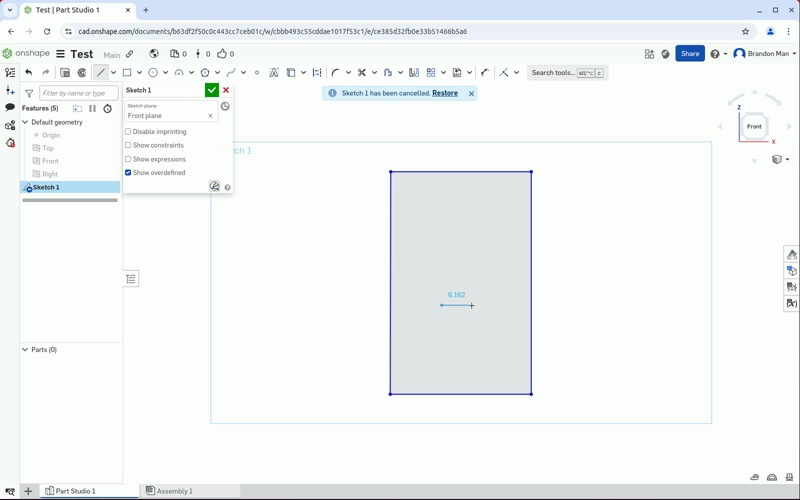
mouse_move(479, 305)
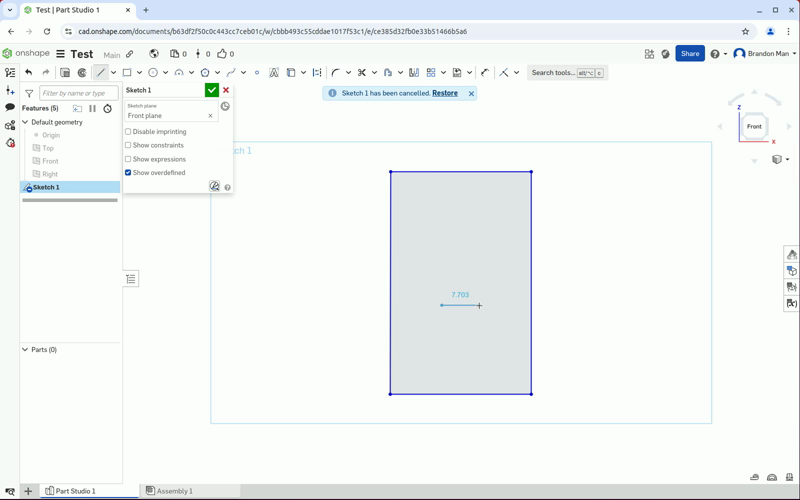
click(479, 305)
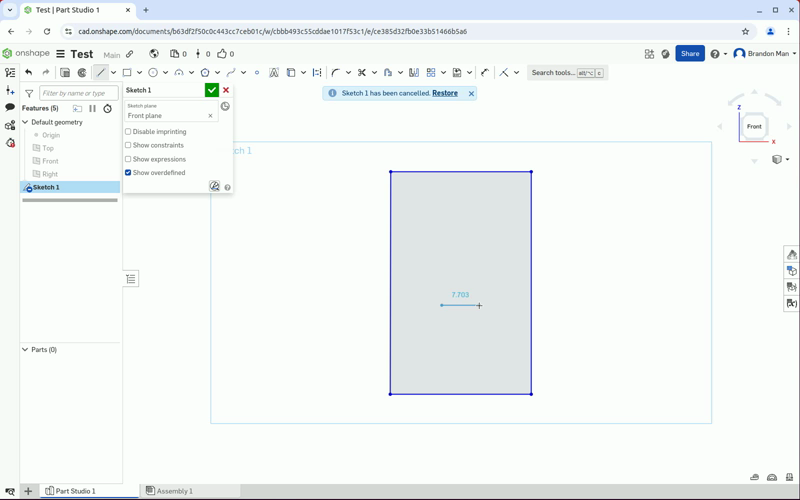
key_up(shift)
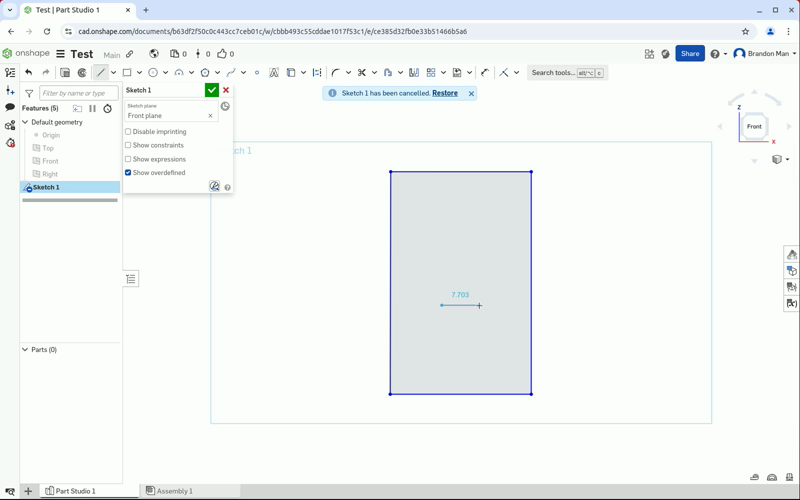
key_down(shift)
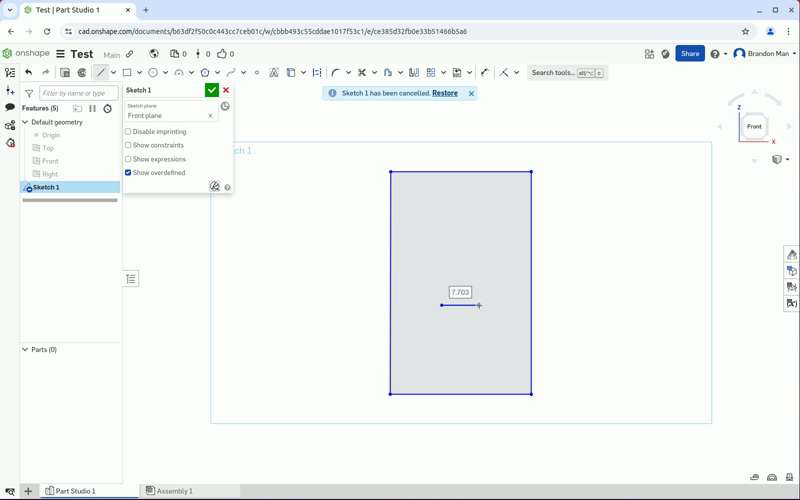
mouse_move(509, 305)
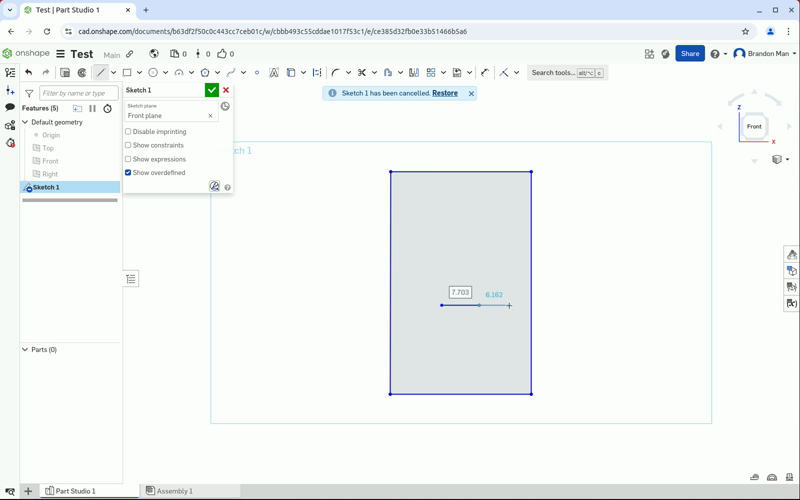
mouse_move(479, 260)
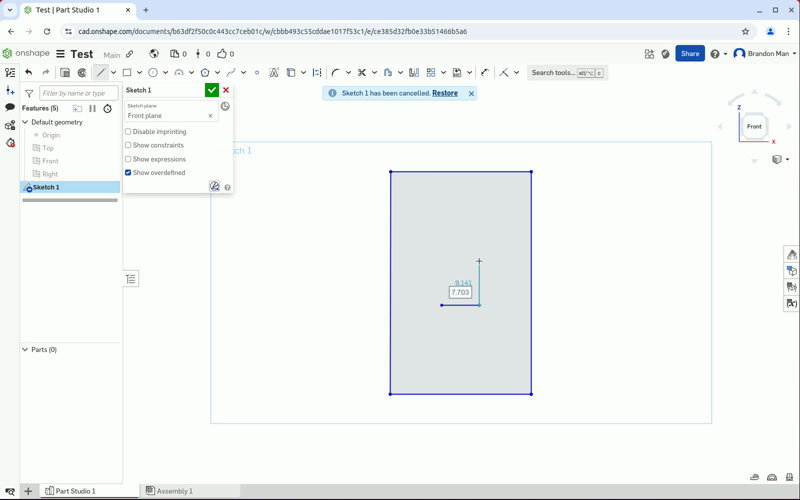
click(479, 260)
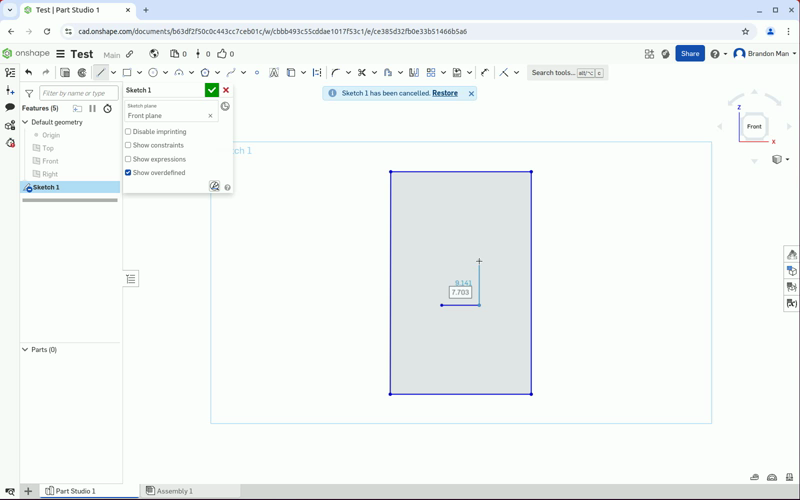
key_up(shift)
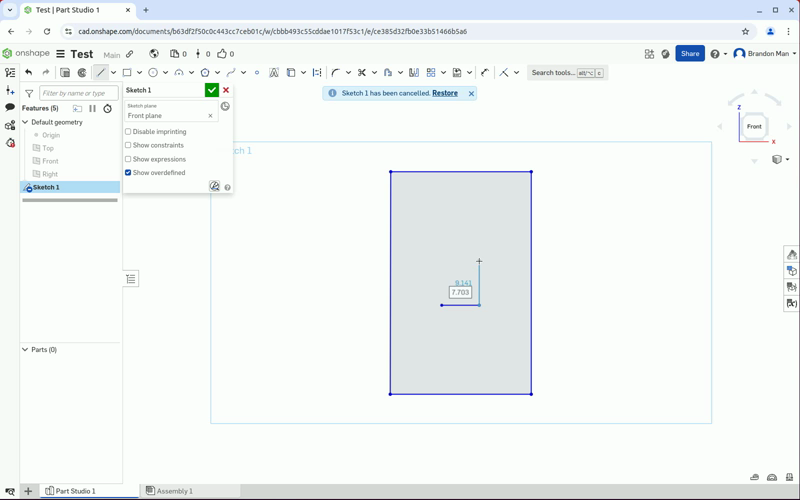
key_down(shift)
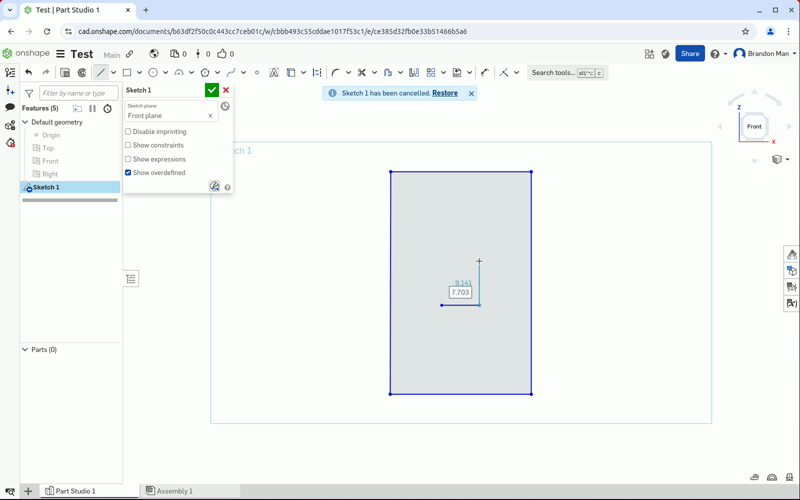
mouse_move(509, 260)
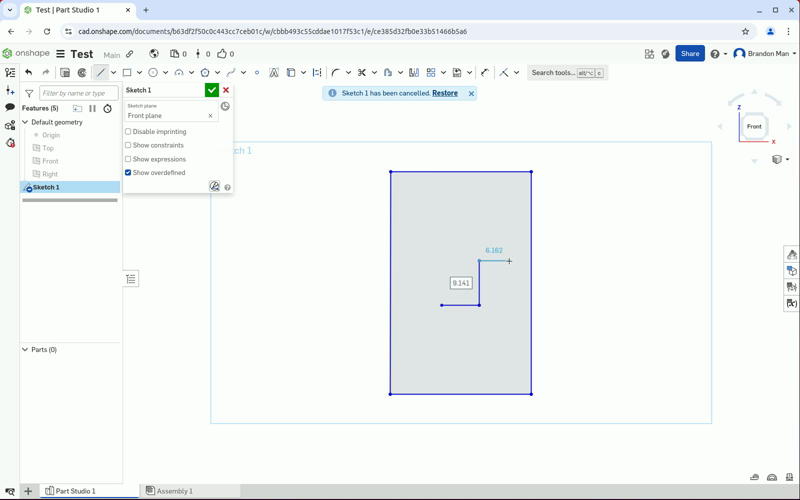
mouse_move(441, 260)
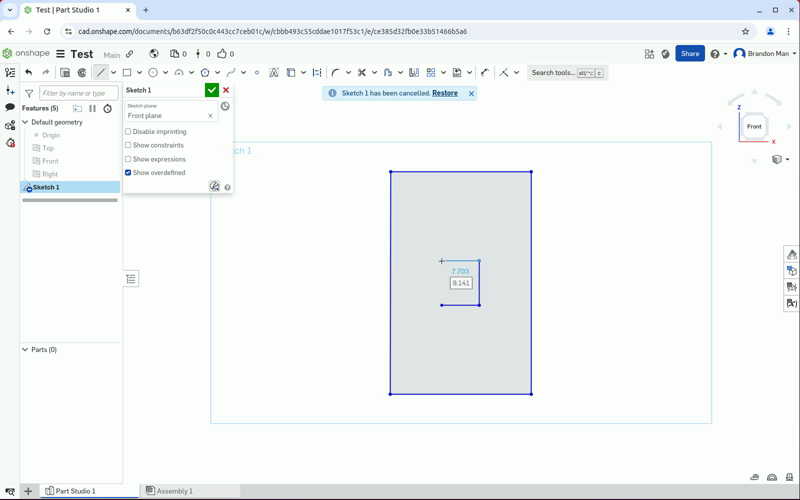
click(441, 260)
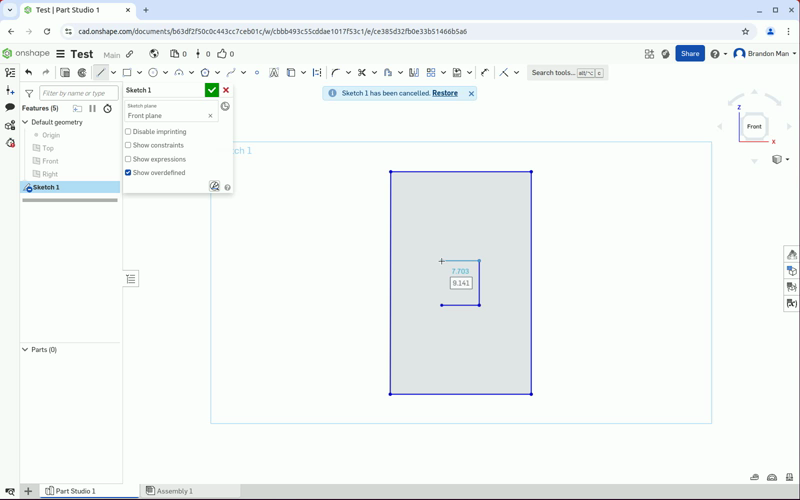
key_up(shift)
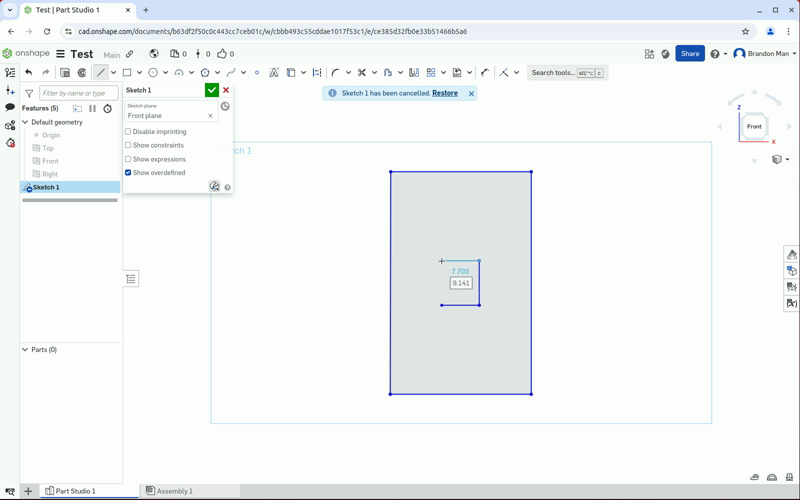
mouse_move(471, 260)
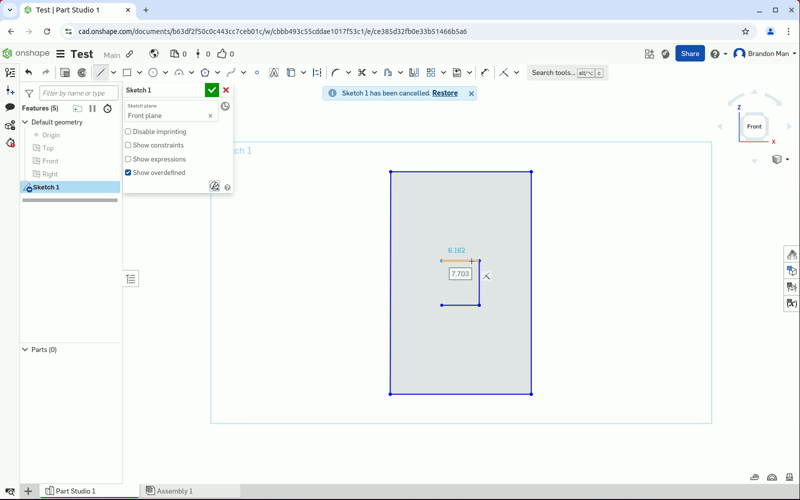
key_down(shift)
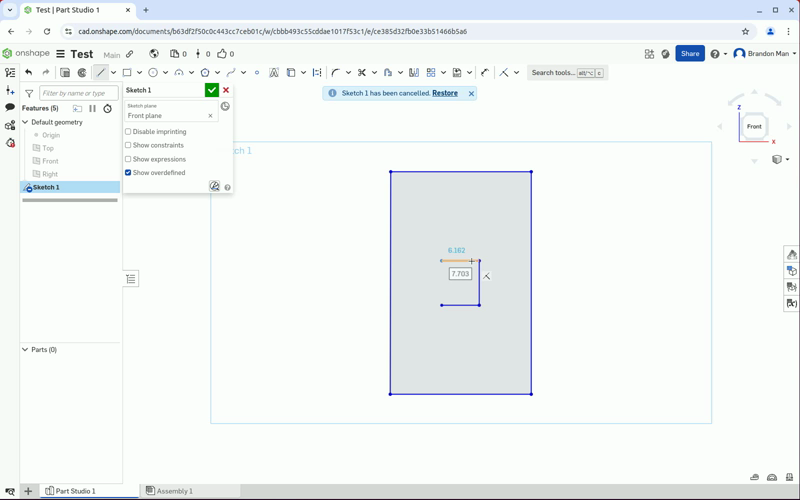
mouse_move(441, 305)
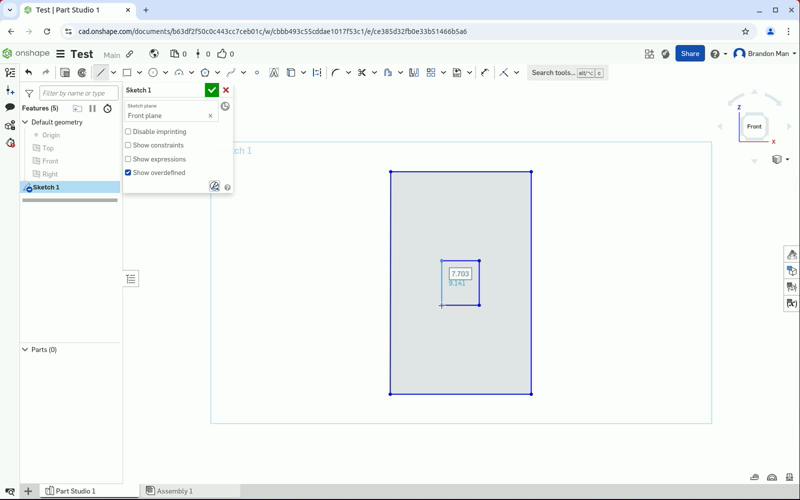
key_up(shift)
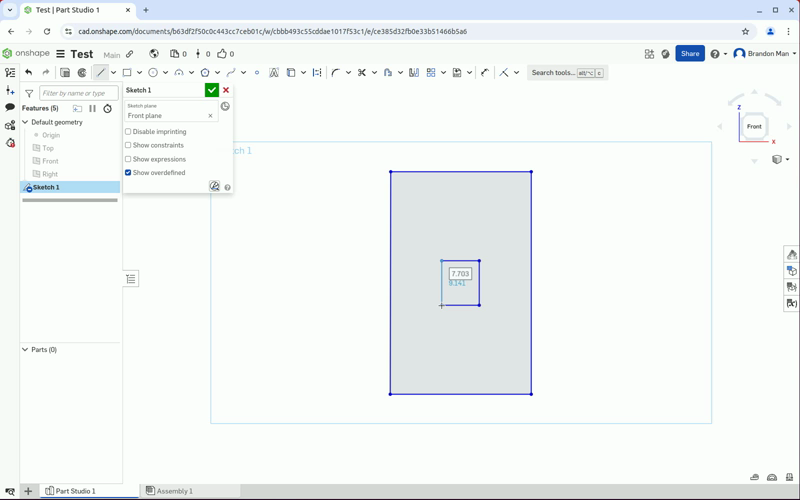
click(441, 305)
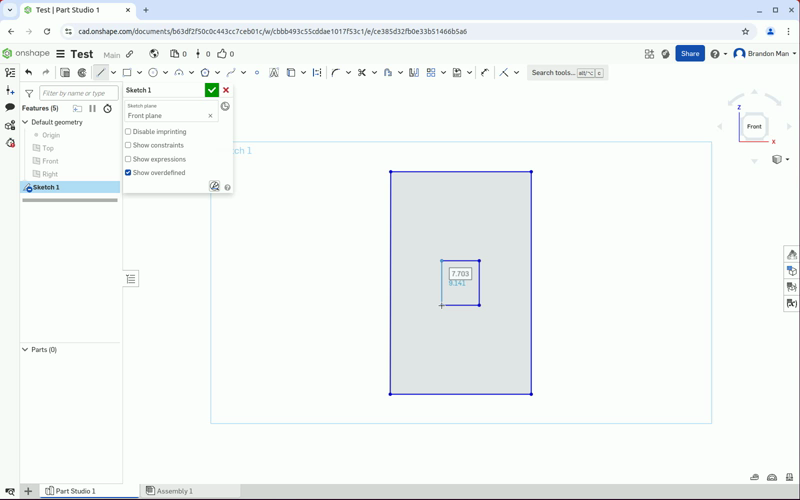
key(esc)
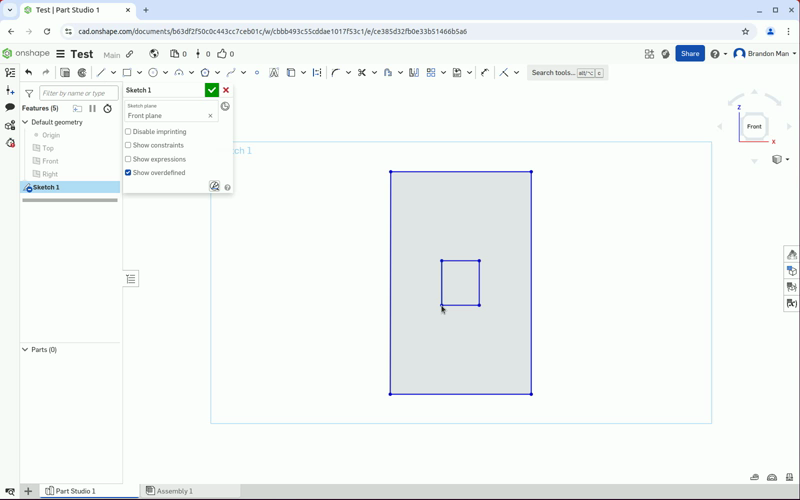
mouse_move(438, 340)
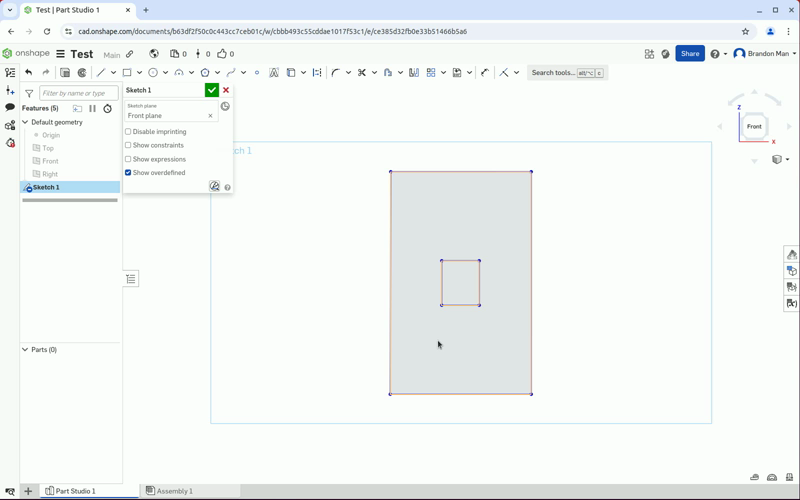
click(438, 340)
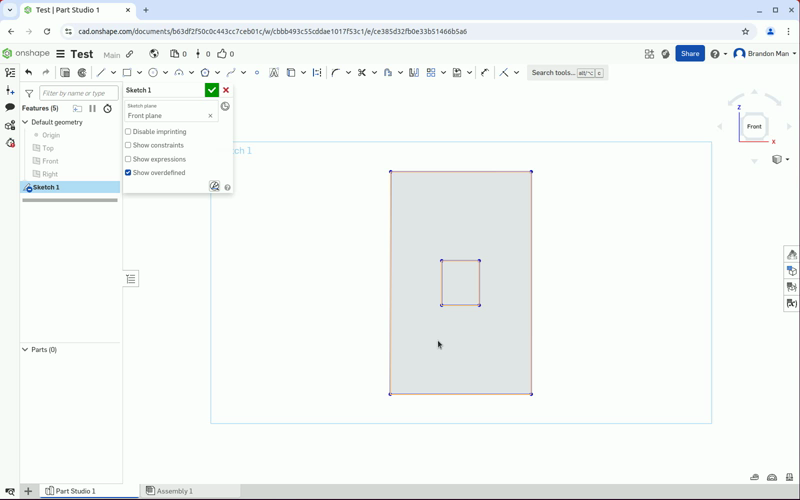
mouse_move(73, 352)
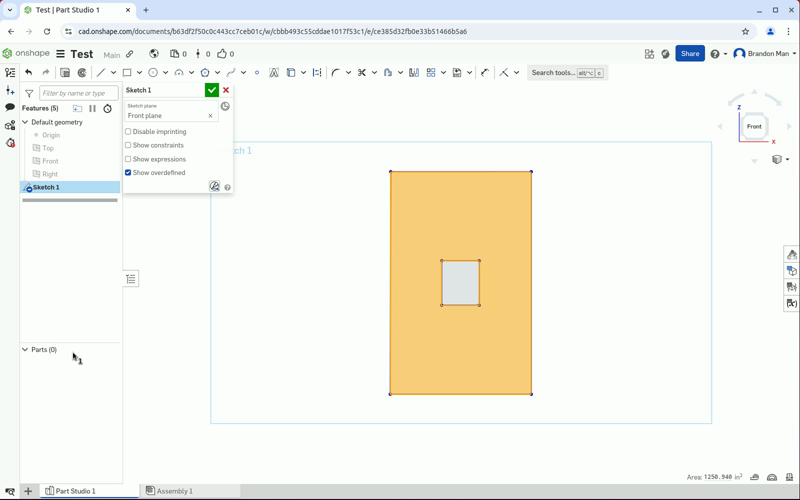
key(shift+y)
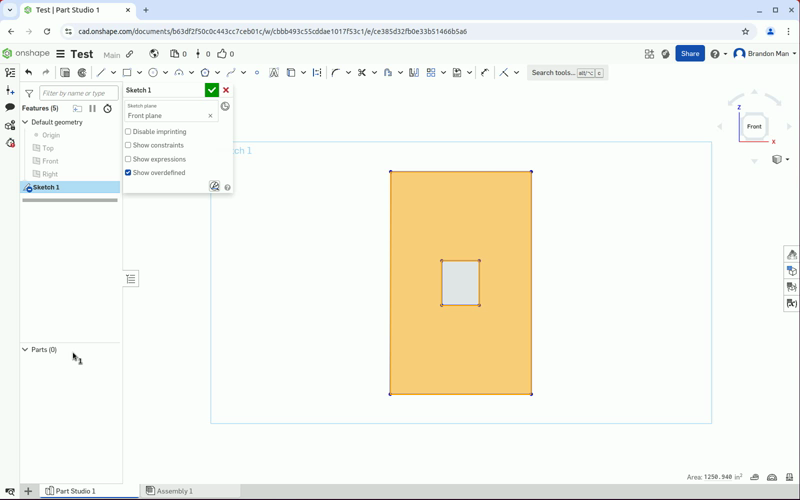
key(shift+e)
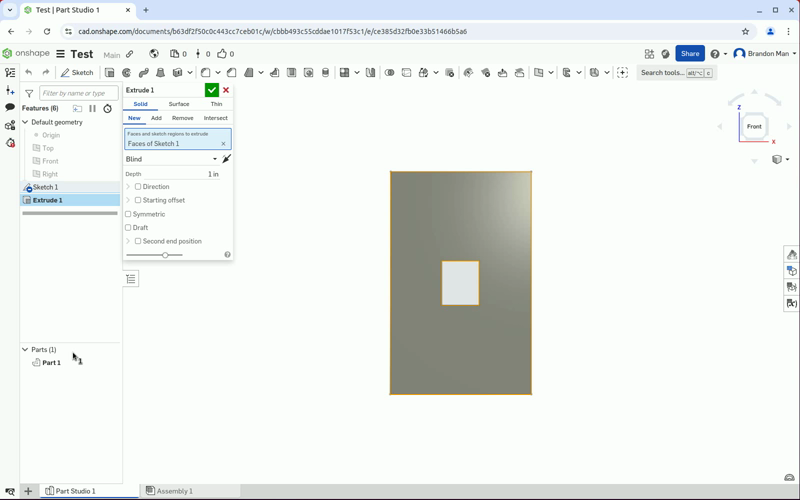
mouse_move(143, 106)
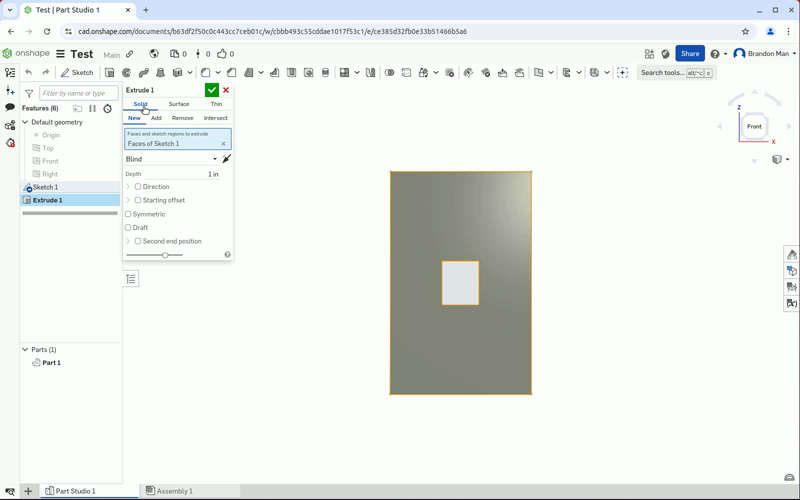
click(143, 106)
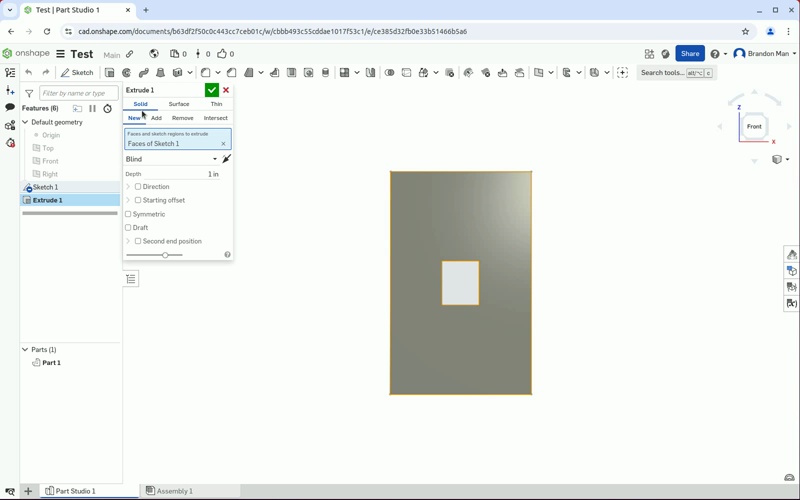
mouse_move(137, 120)
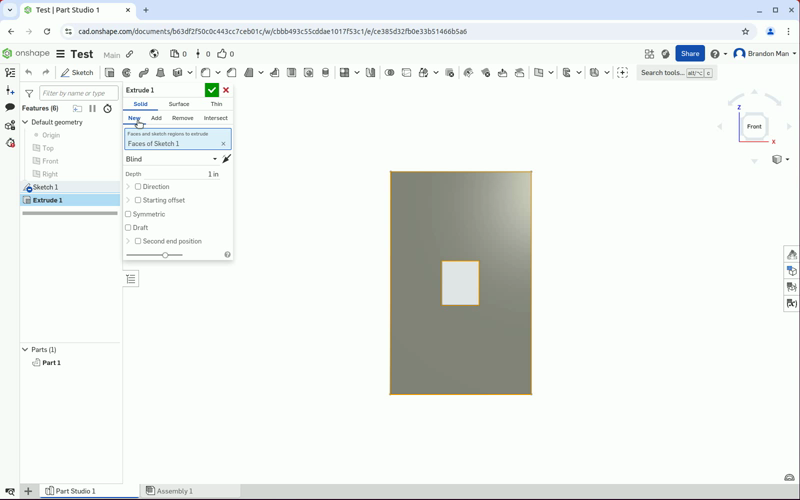
click(137, 120)
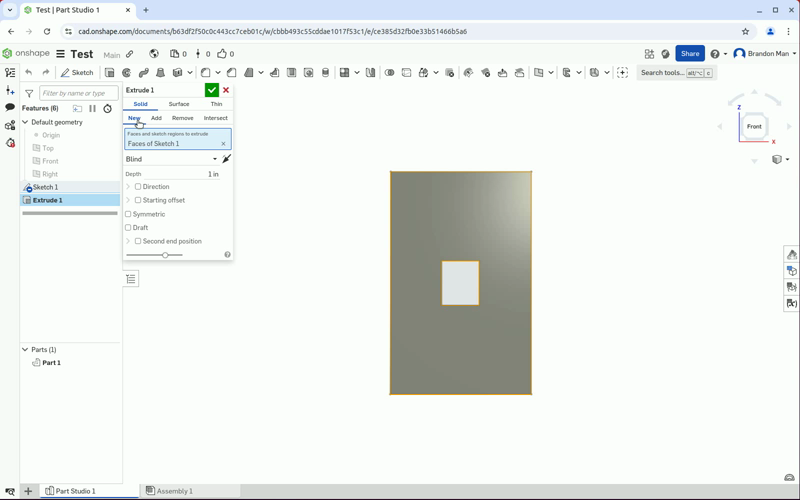
key(tab, 4)
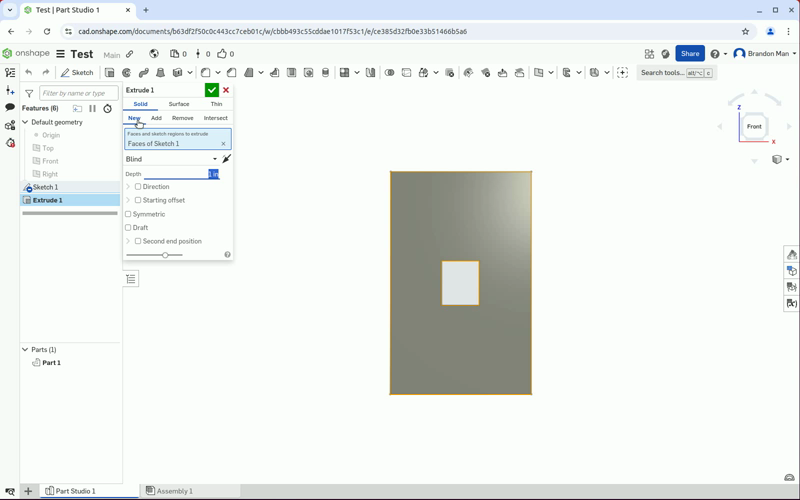
text(2.166)
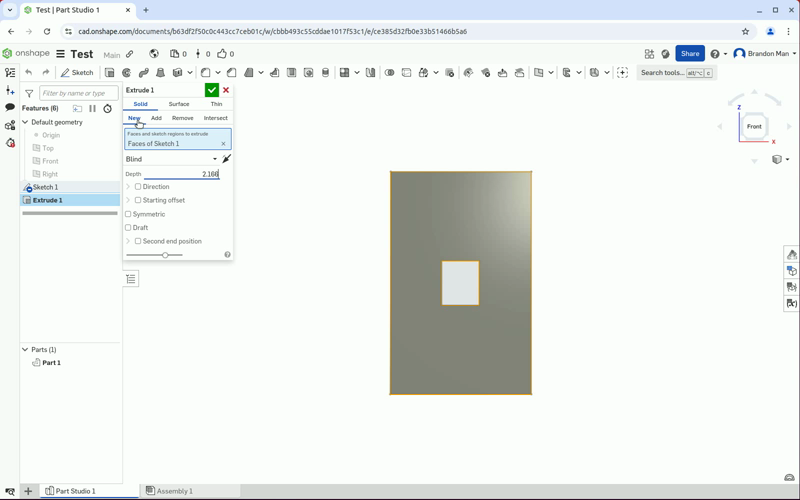
key(enter)
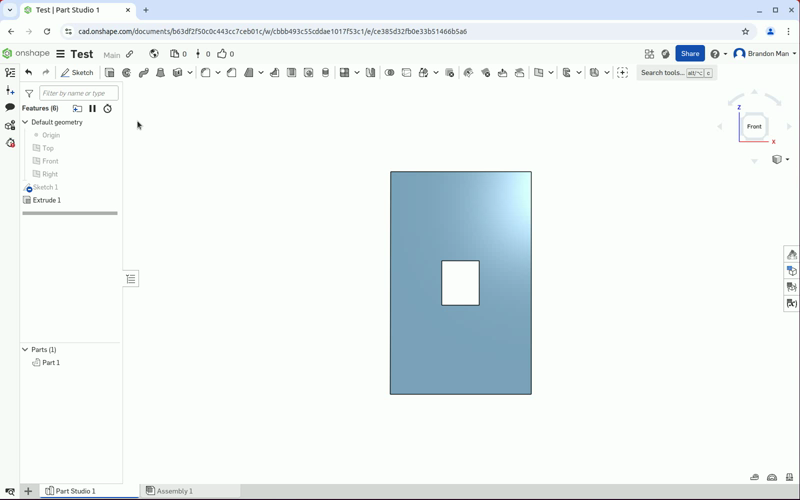
key(shift+h)
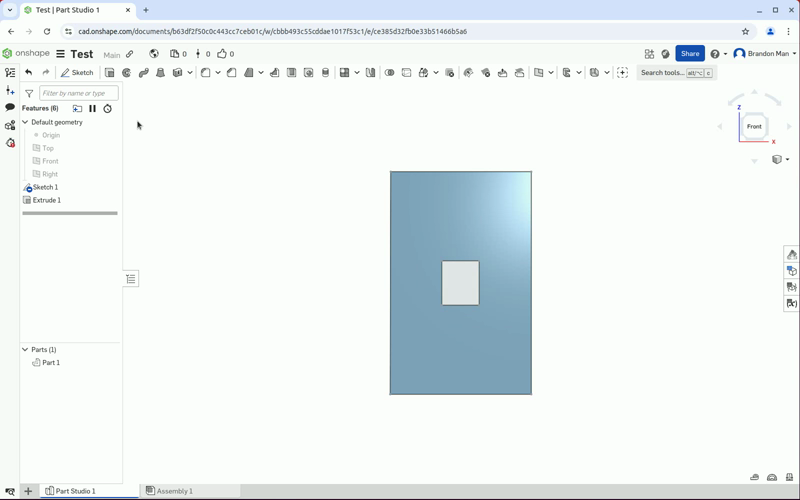
key(shift+h)
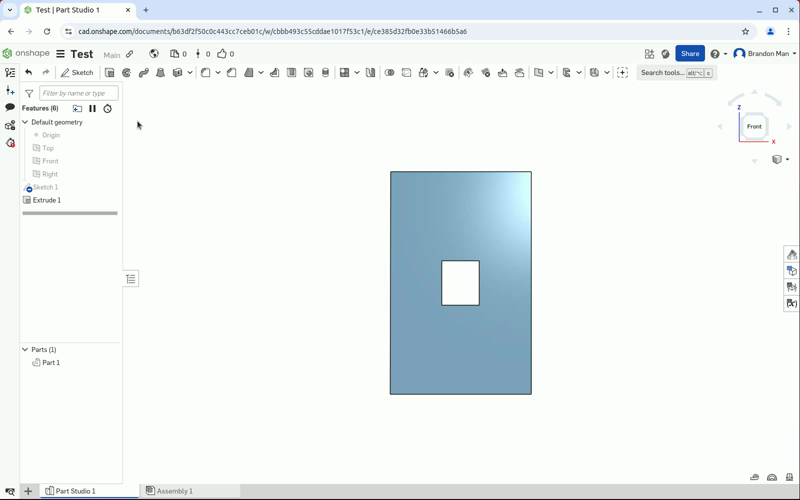
mouse_move(73, 189)
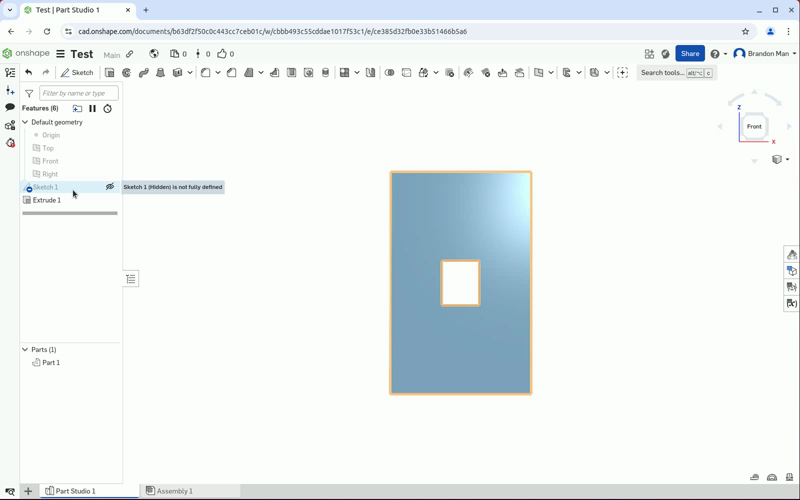
click(73, 189)
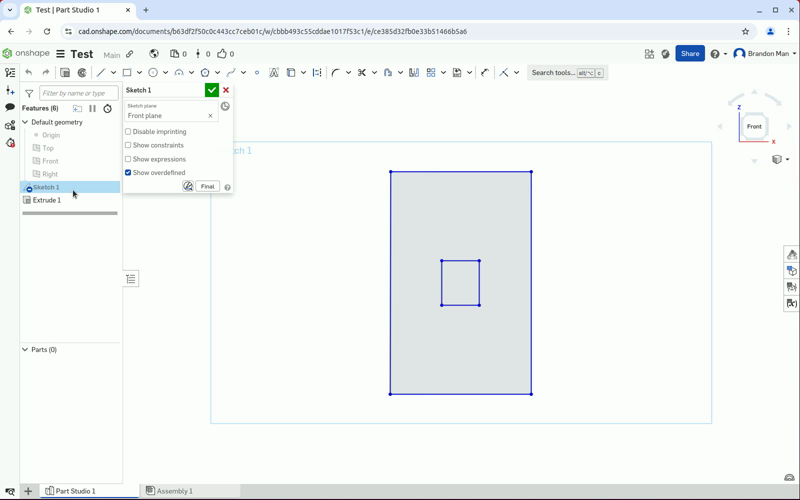
mouse_move(229, 92)
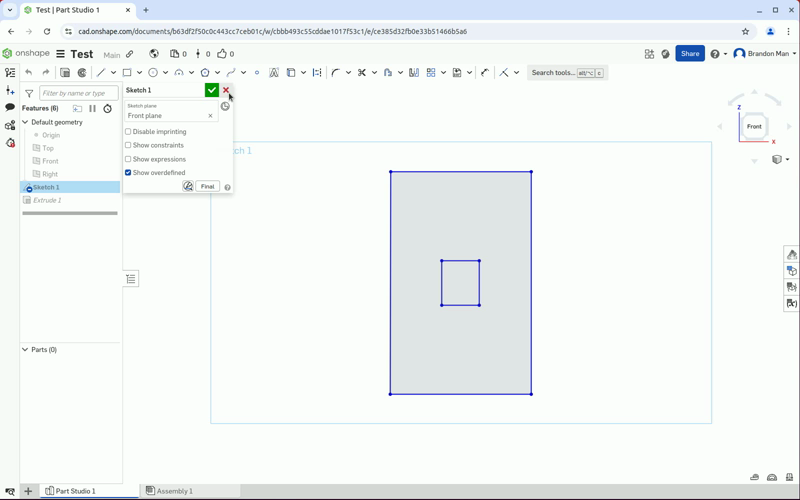
click(229, 92)
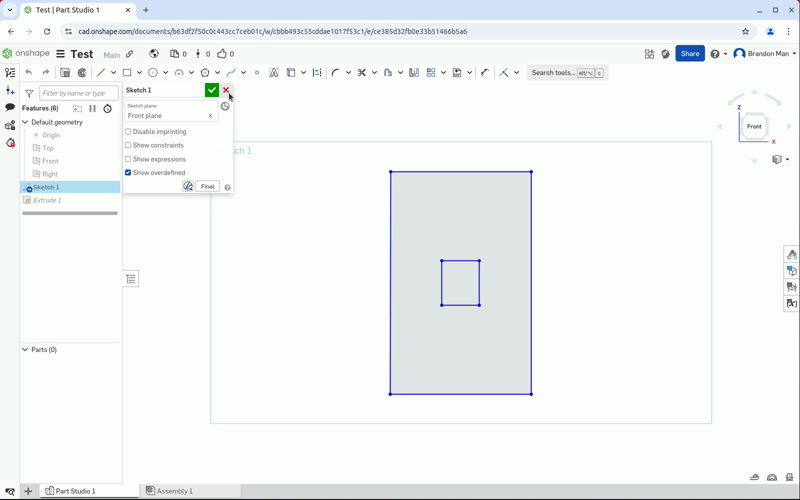
key(shift+s)
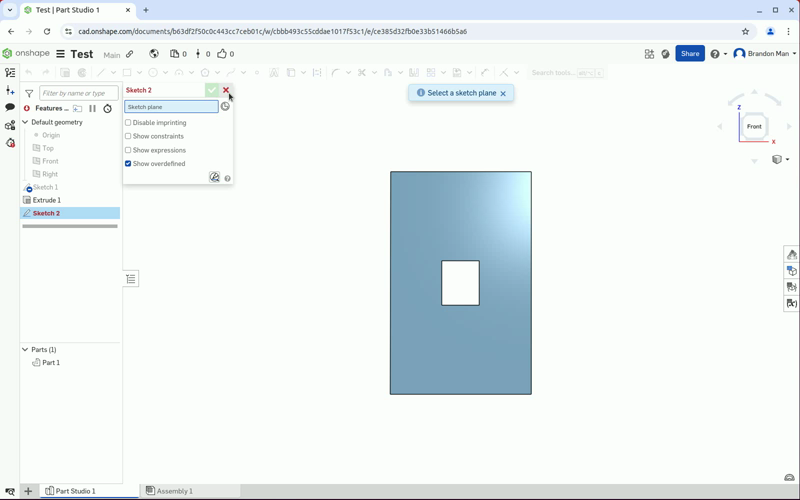
mouse_move(73, 163)
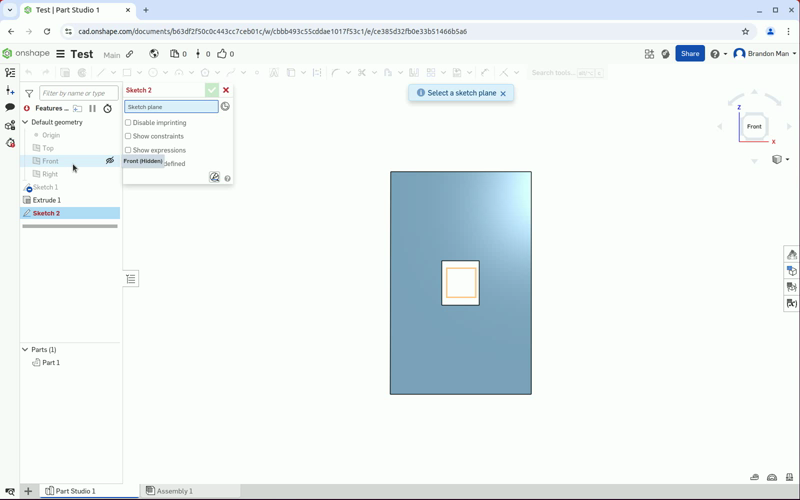
click(73, 163)
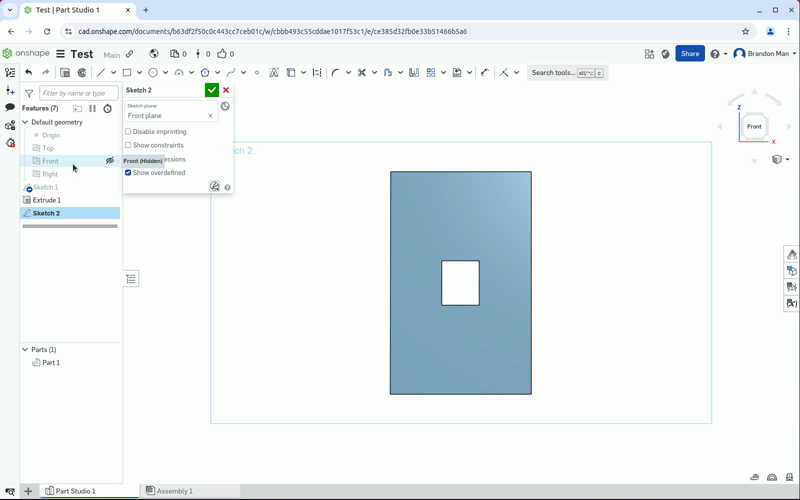
mouse_move(73, 352)
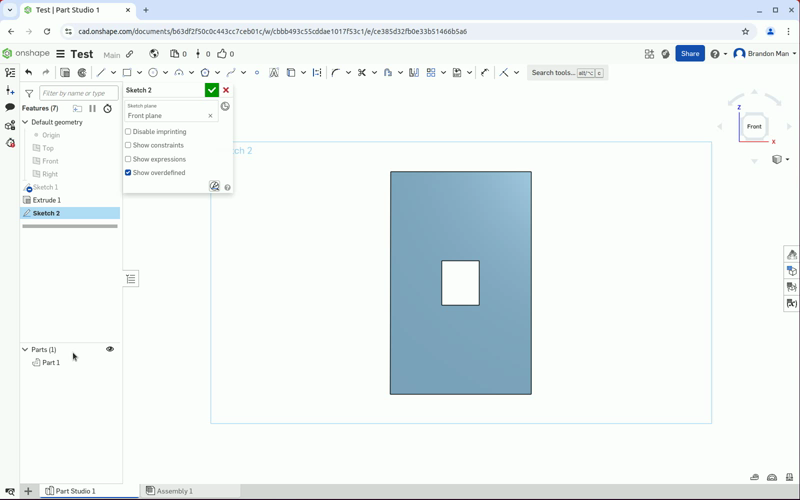
key(y)
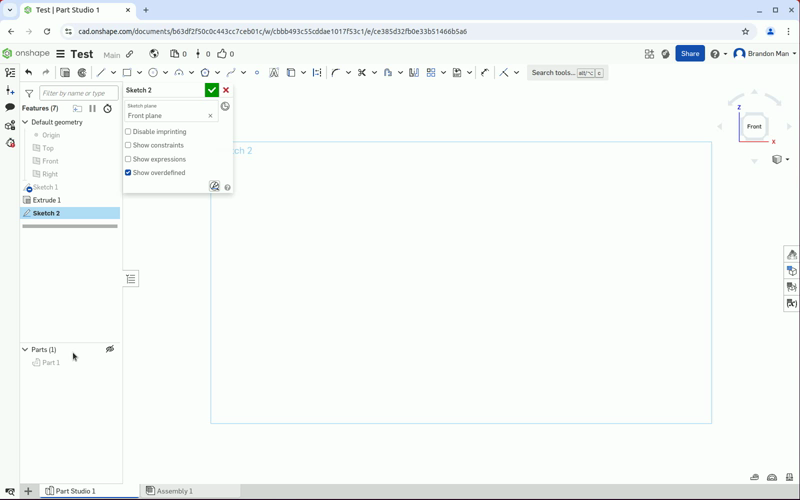
key(l)
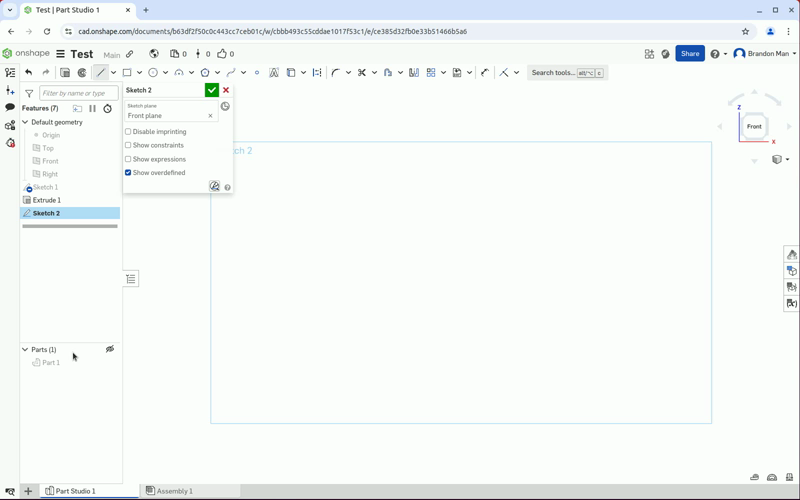
key_down(shift)
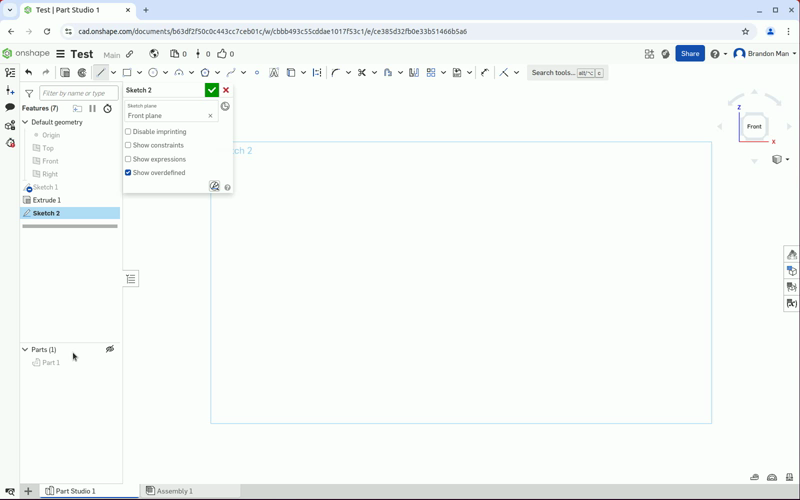
mouse_move(390, 394)
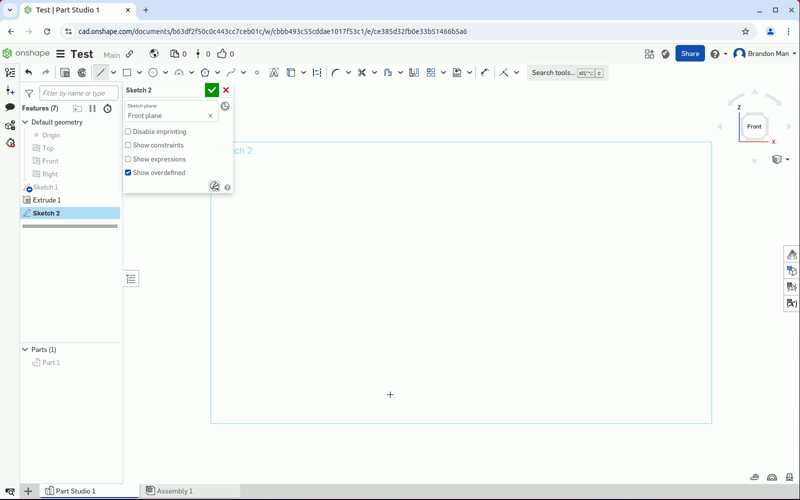
click(390, 394)
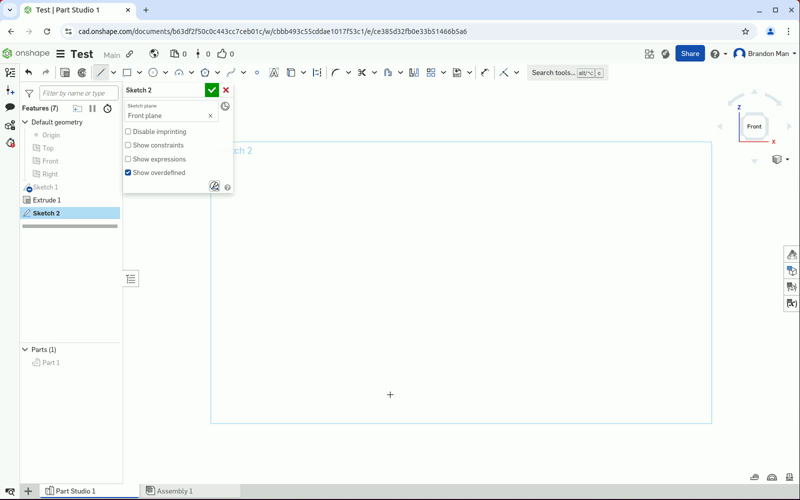
key_up(shift)
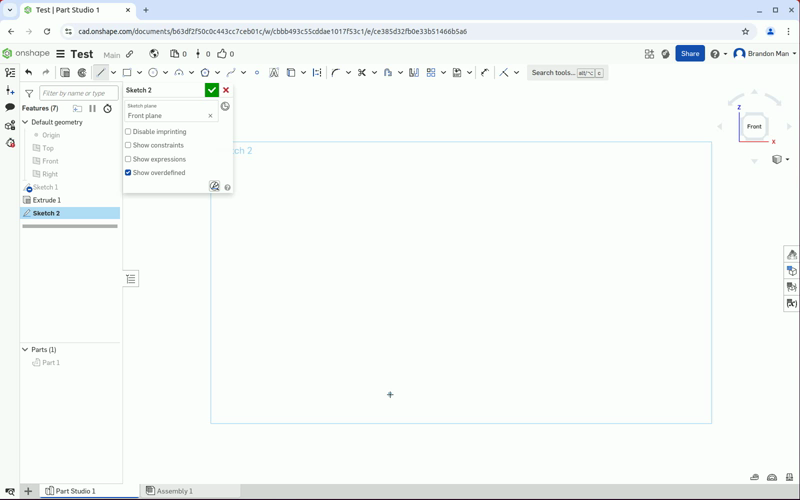
key_down(shift)
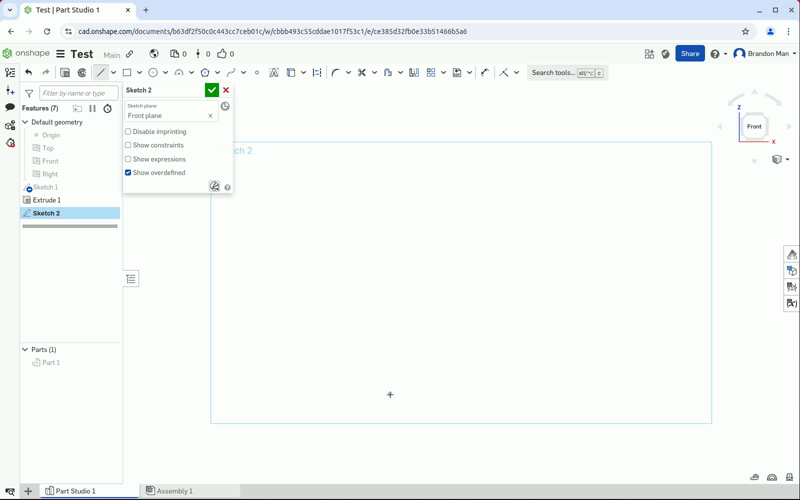
mouse_move(531, 394)
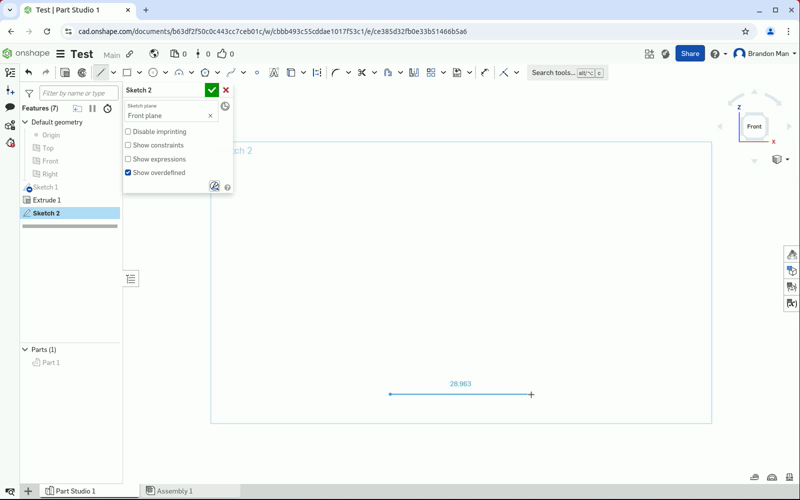
click(531, 394)
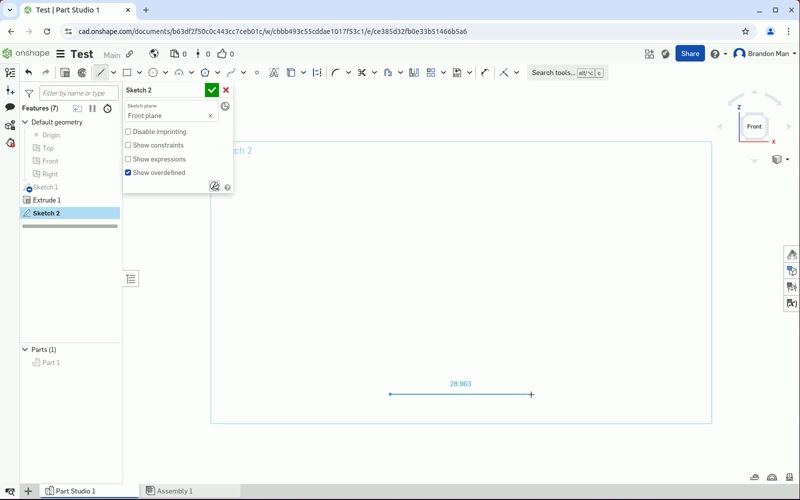
key_up(shift)
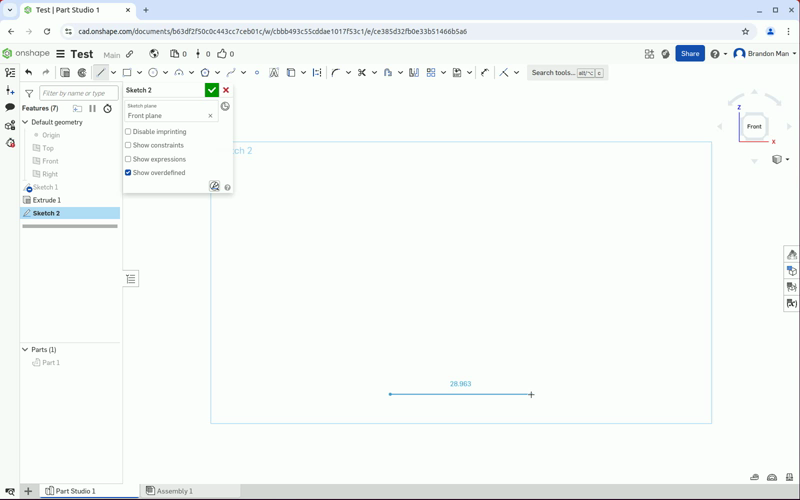
key_down(shift)
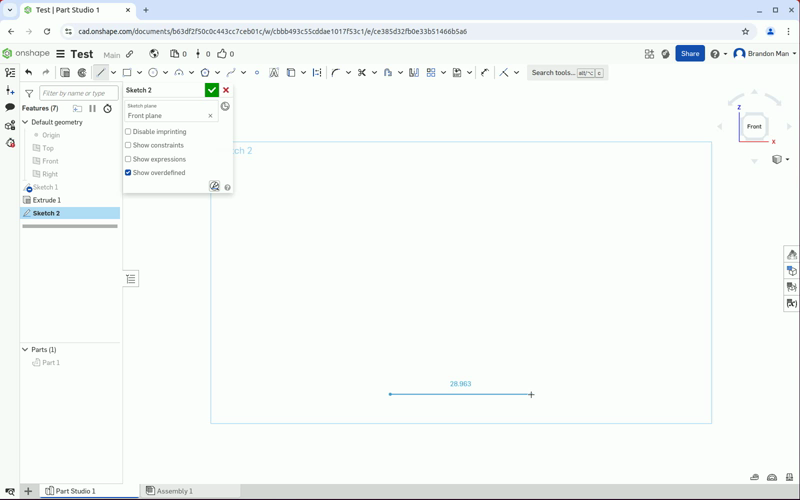
mouse_move(531, 171)
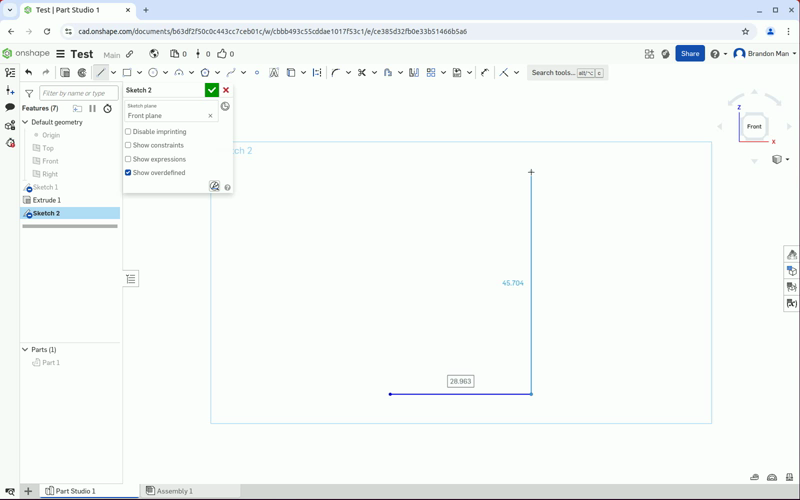
click(531, 171)
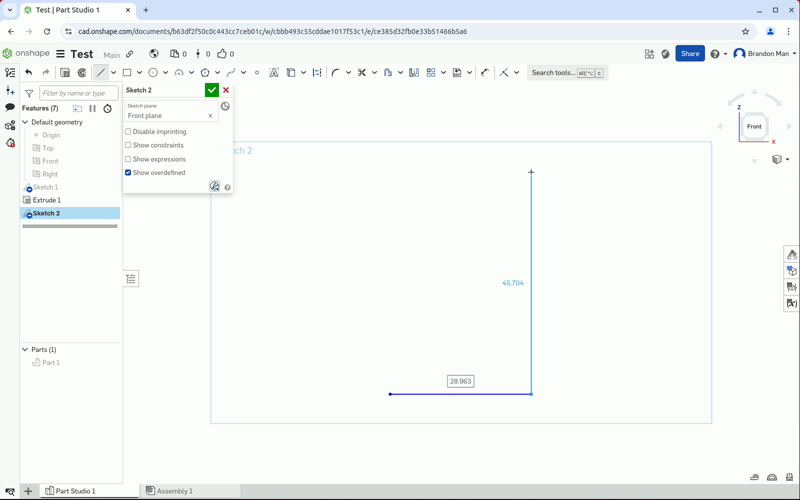
key_up(shift)
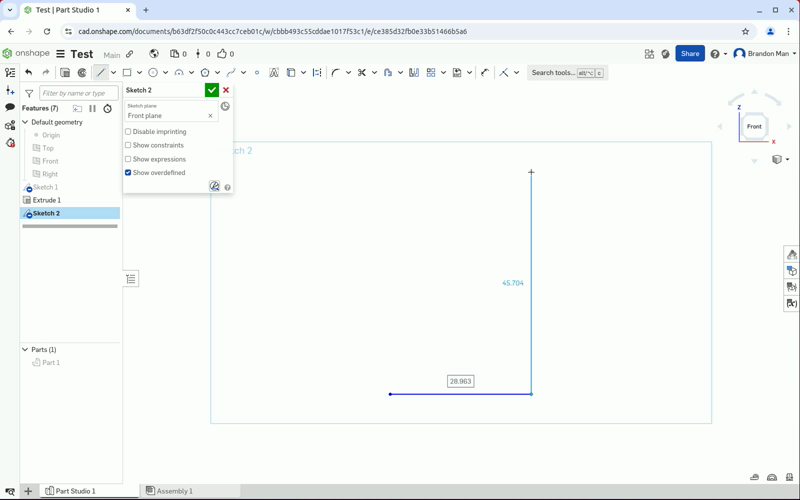
key_down(shift)
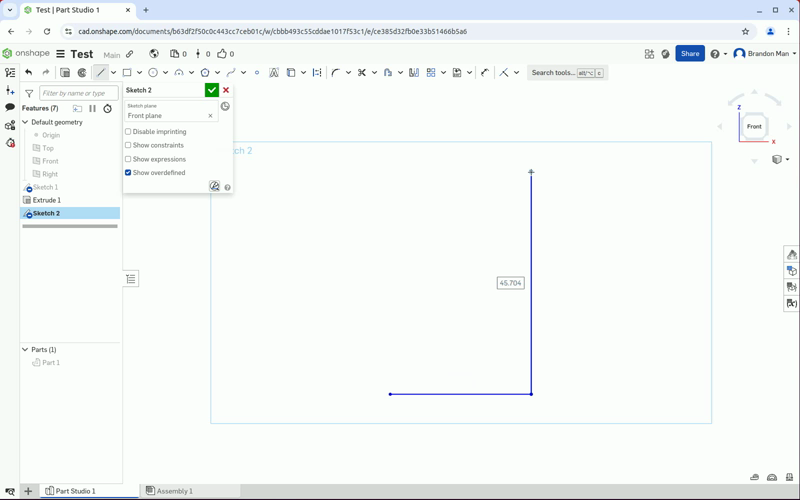
mouse_move(390, 171)
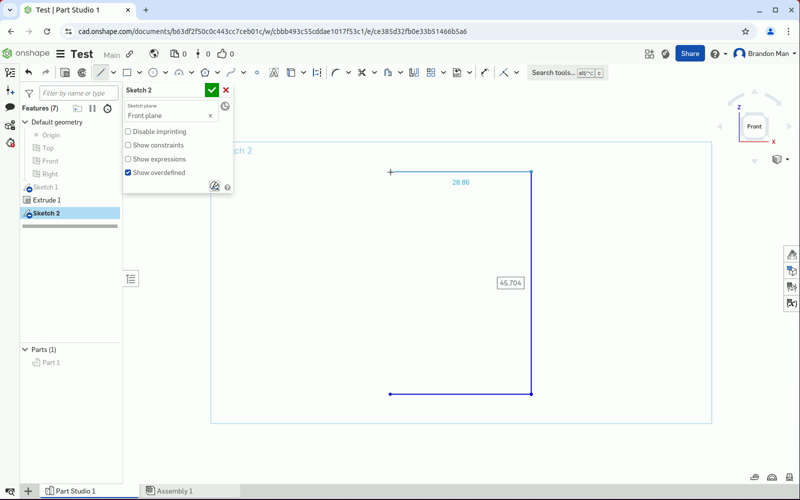
click(390, 171)
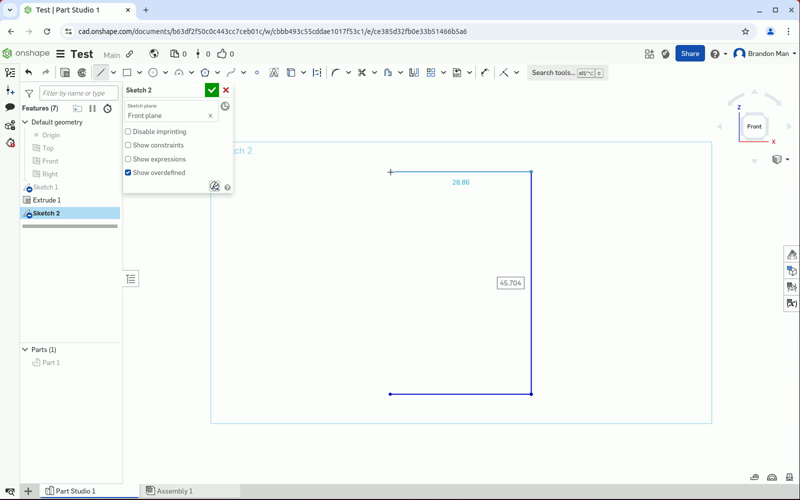
key_up(shift)
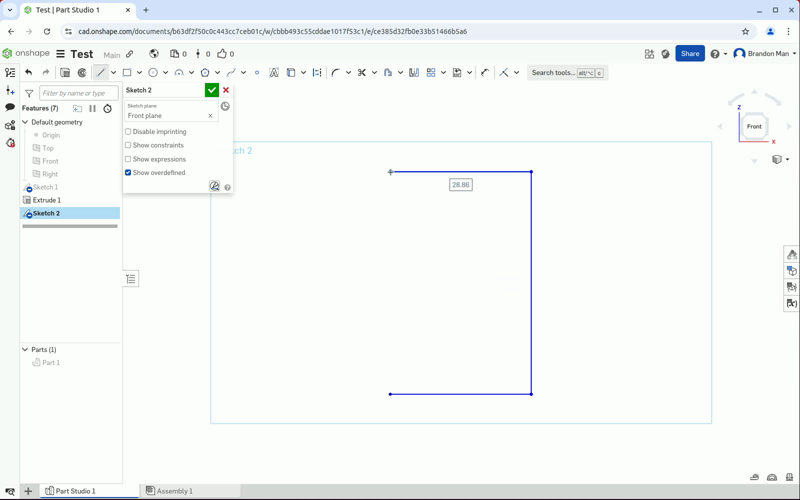
key_down(shift)
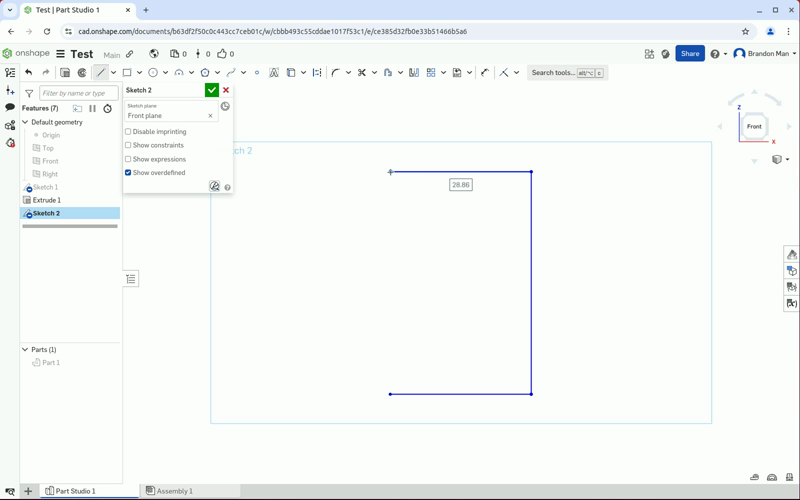
mouse_move(390, 394)
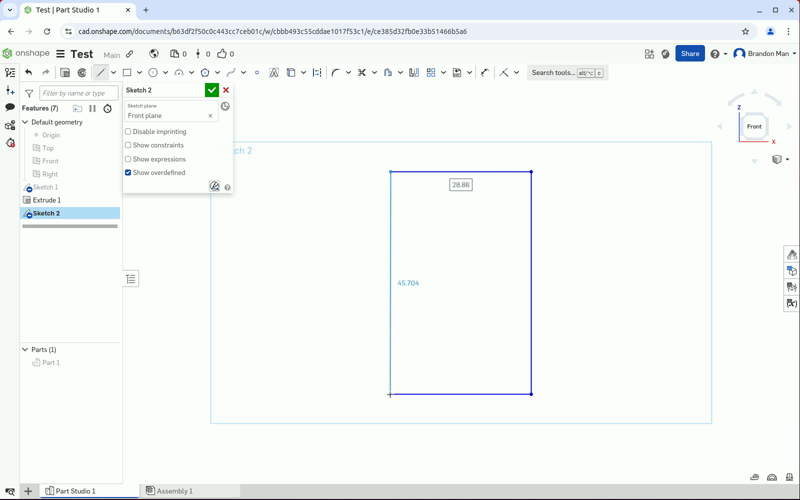
key_up(shift)
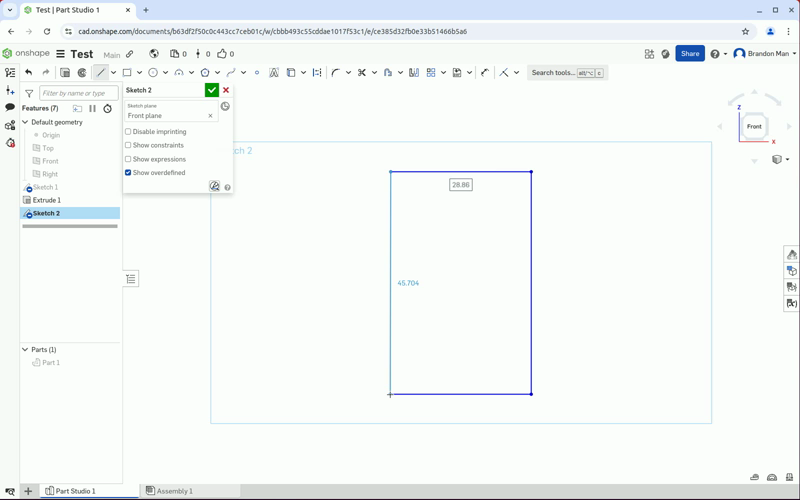
click(390, 394)
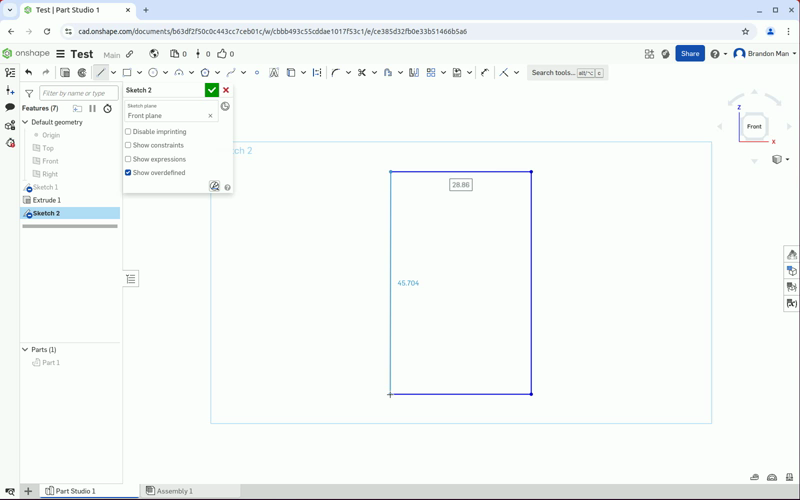
key(esc)
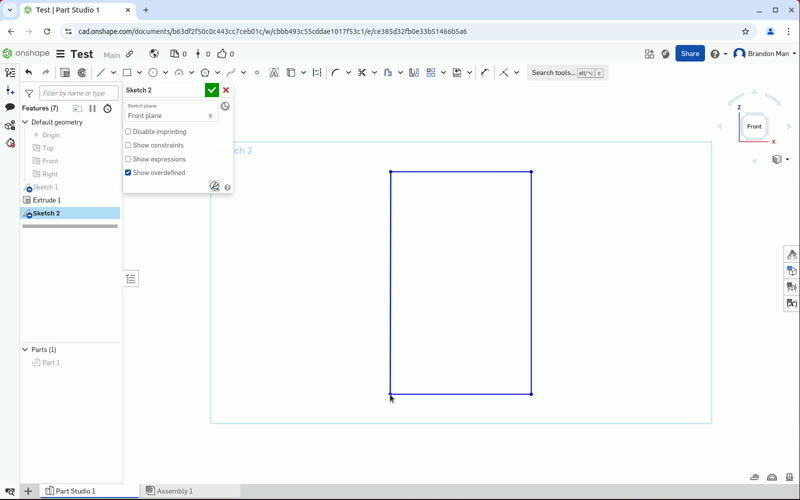
key(l)
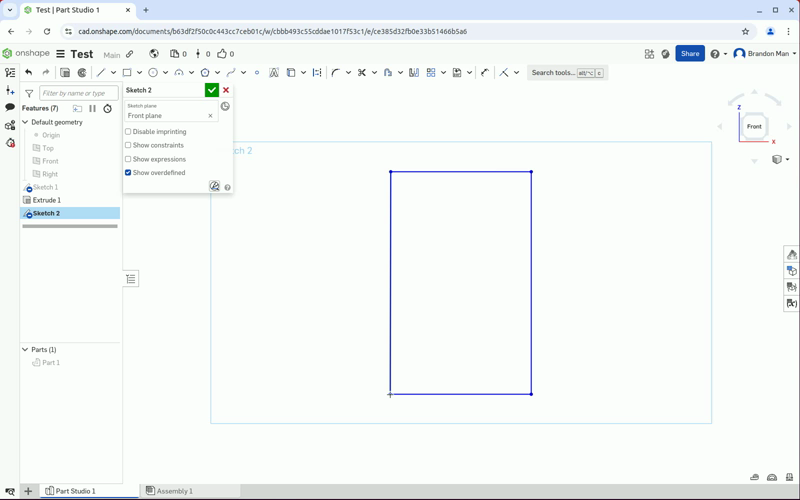
key_down(shift)
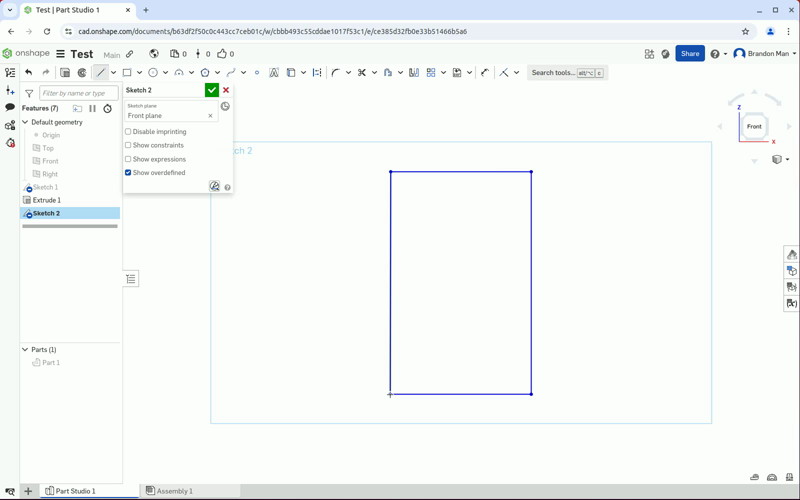
mouse_move(441, 305)
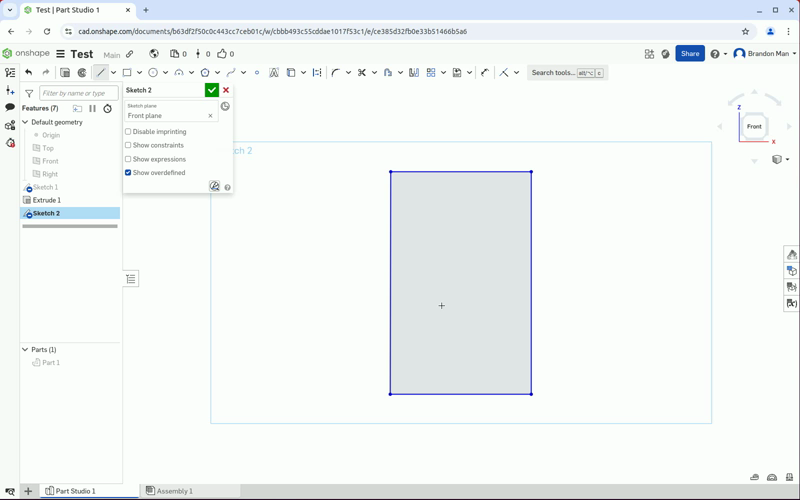
click(441, 305)
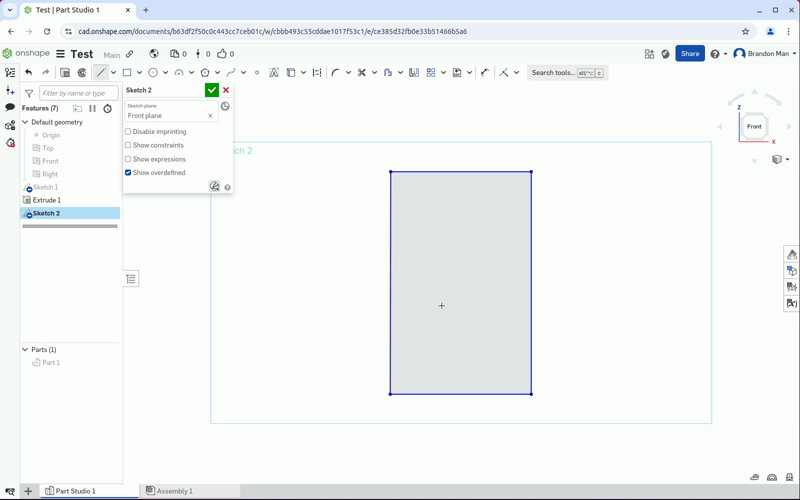
key_up(shift)
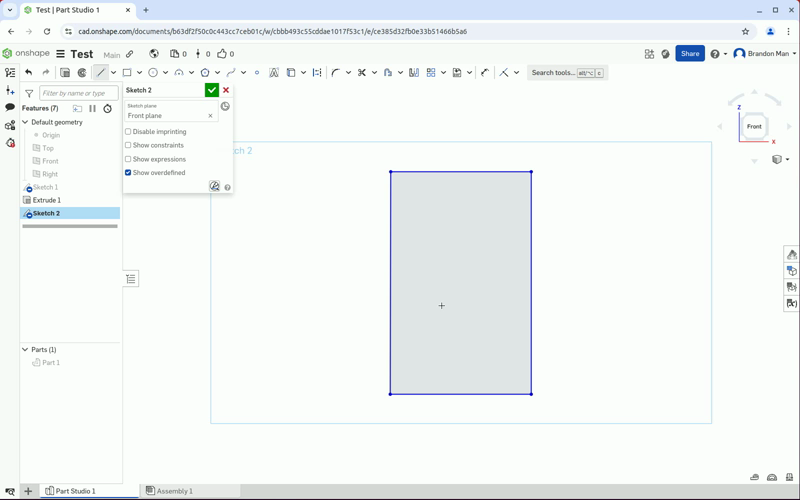
key_down(shift)
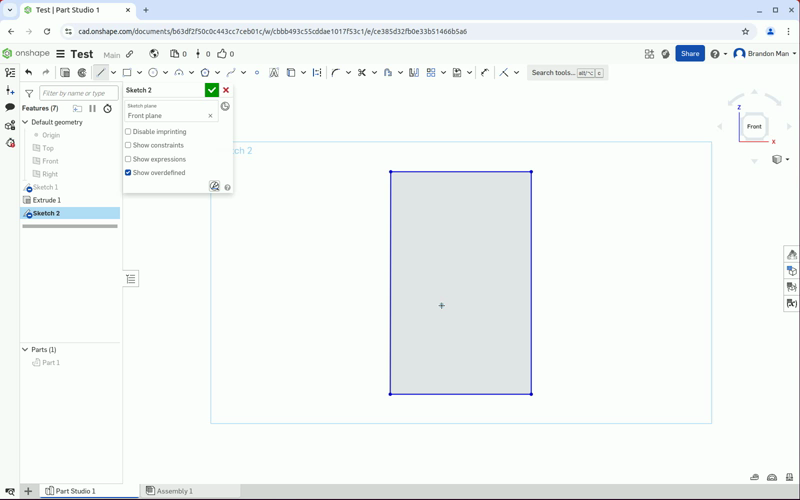
mouse_move(471, 305)
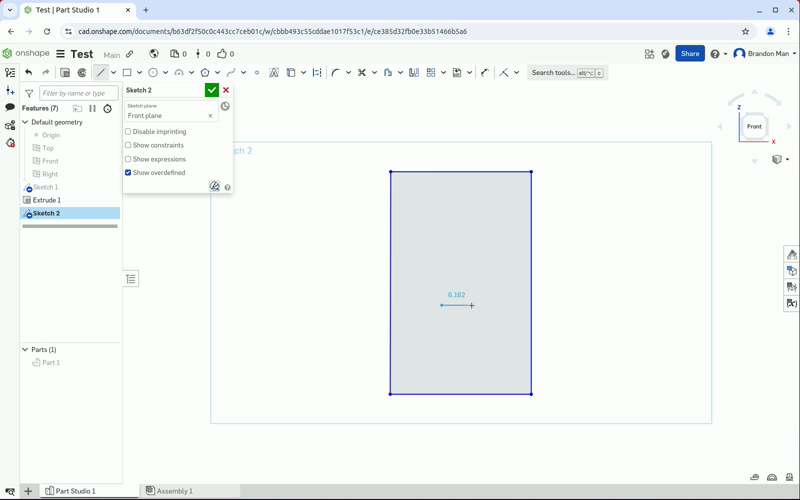
mouse_move(479, 305)
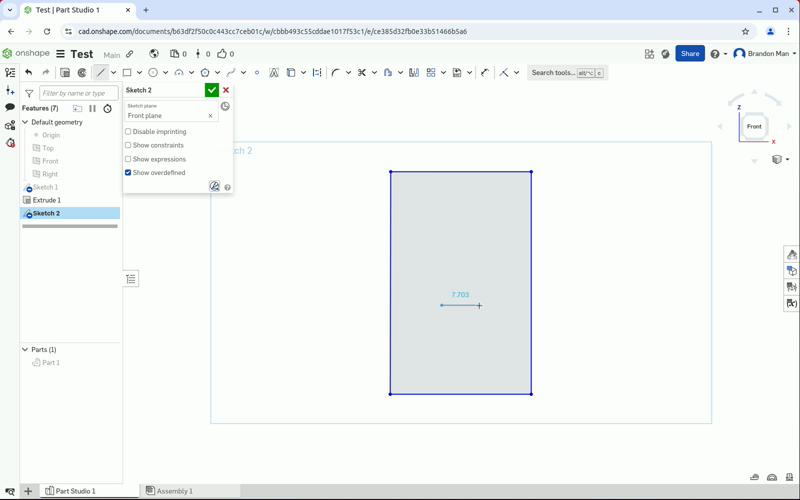
click(479, 305)
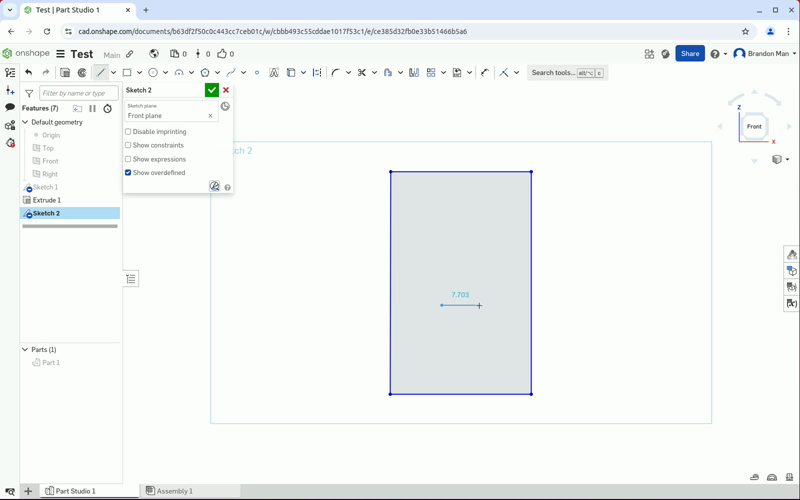
key_up(shift)
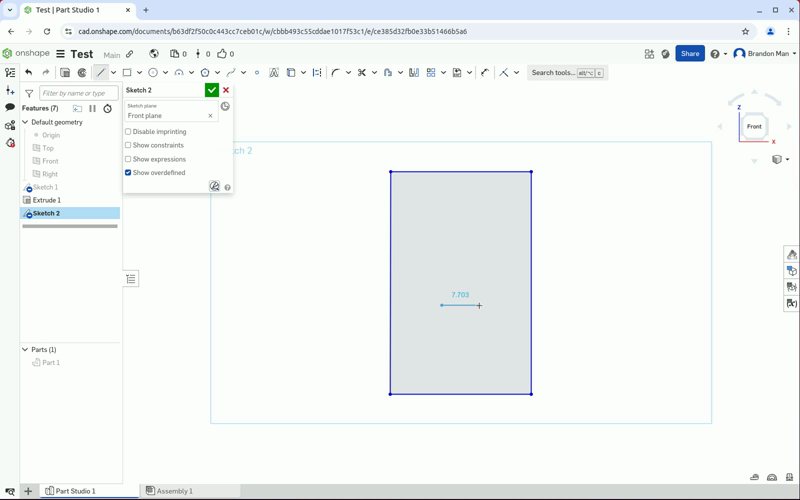
key_down(shift)
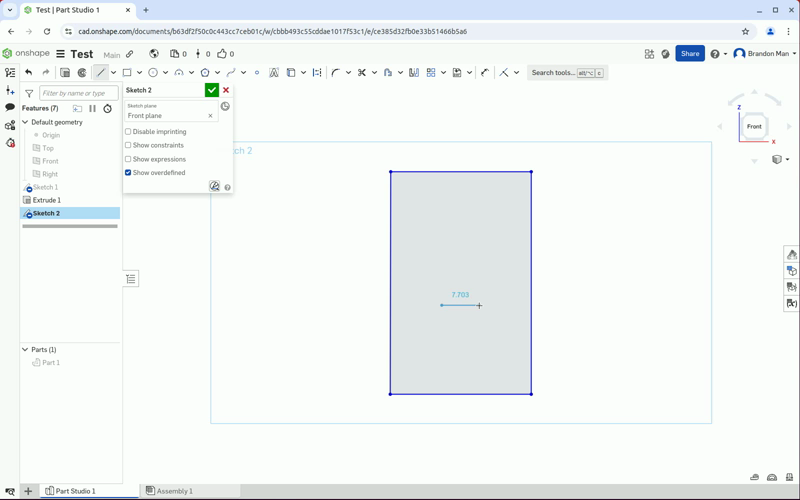
mouse_move(509, 305)
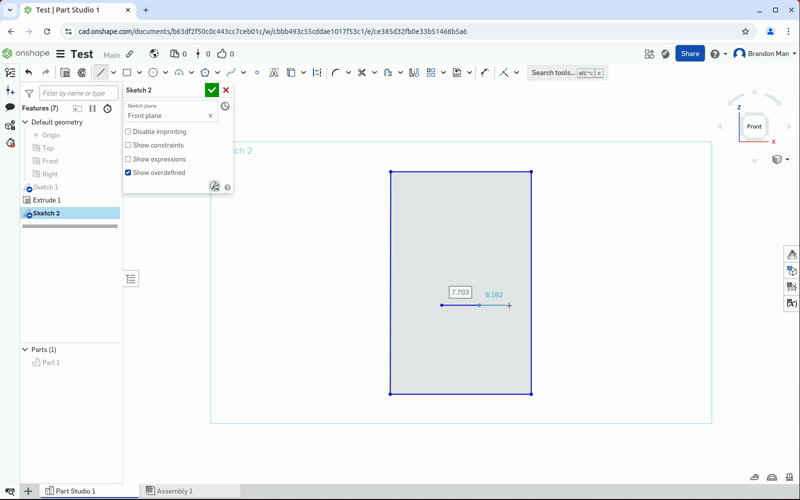
mouse_move(479, 260)
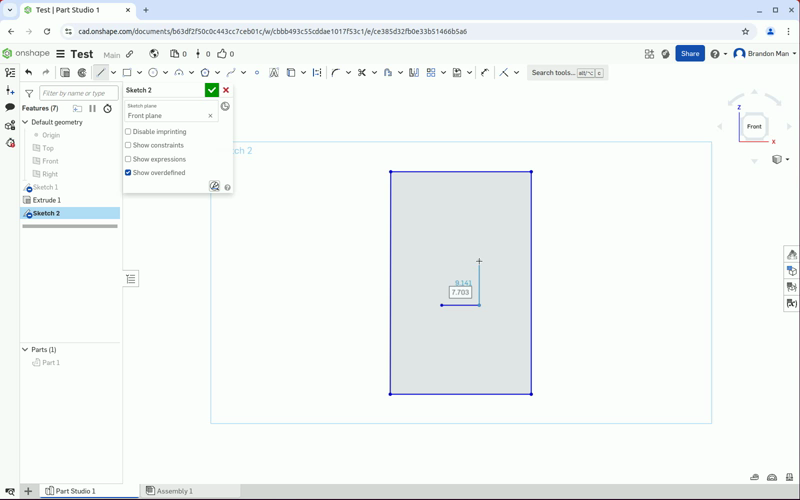
click(479, 260)
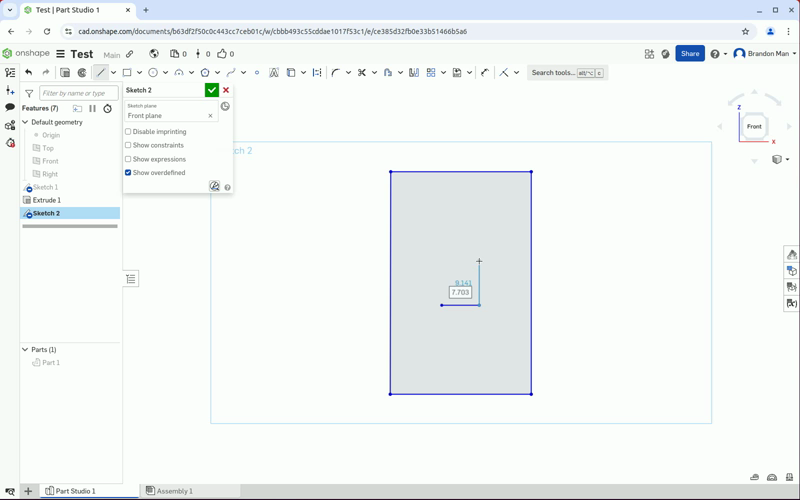
key_up(shift)
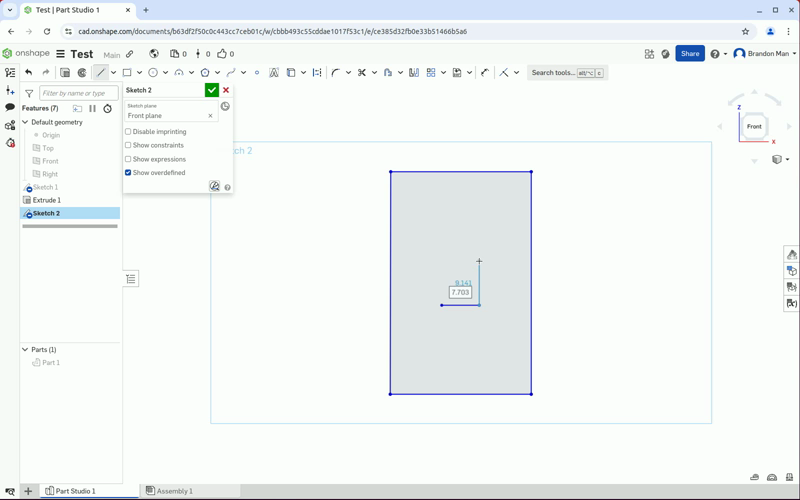
key_down(shift)
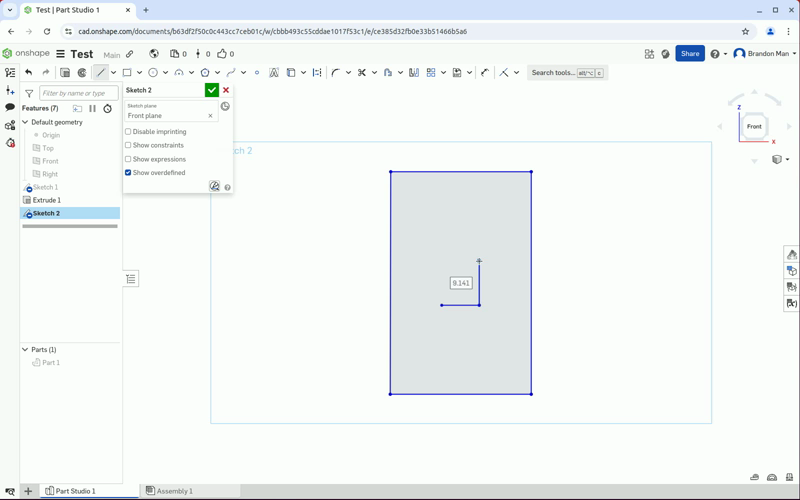
mouse_move(509, 260)
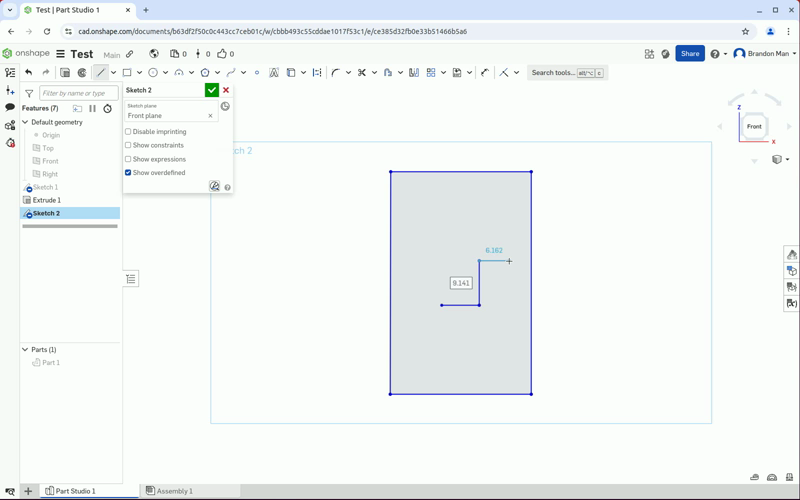
mouse_move(441, 260)
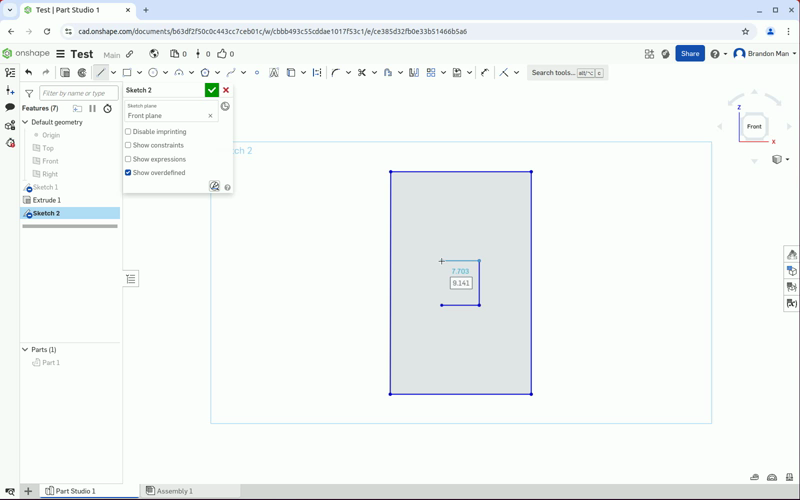
click(441, 260)
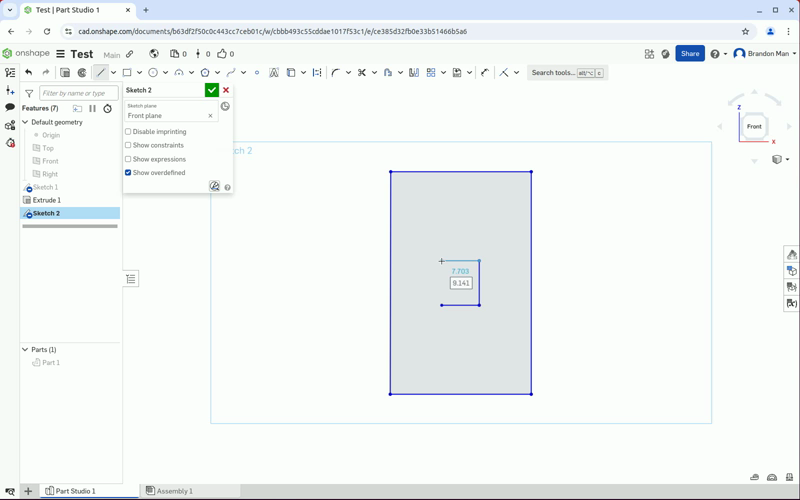
key_up(shift)
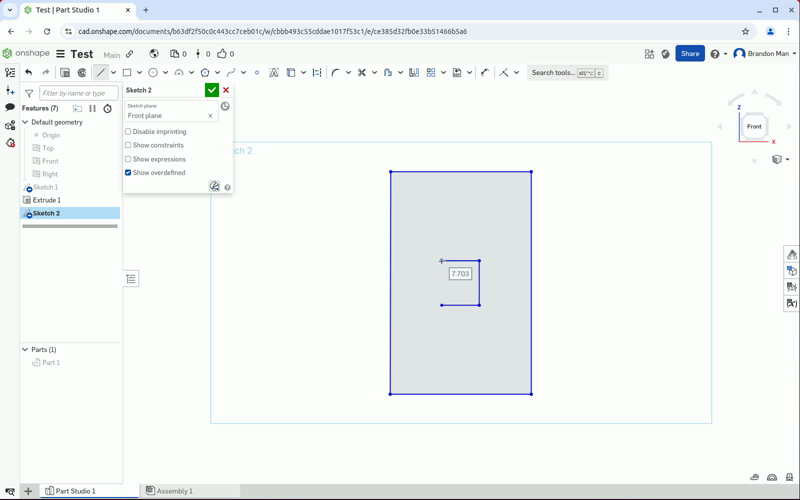
mouse_move(471, 260)
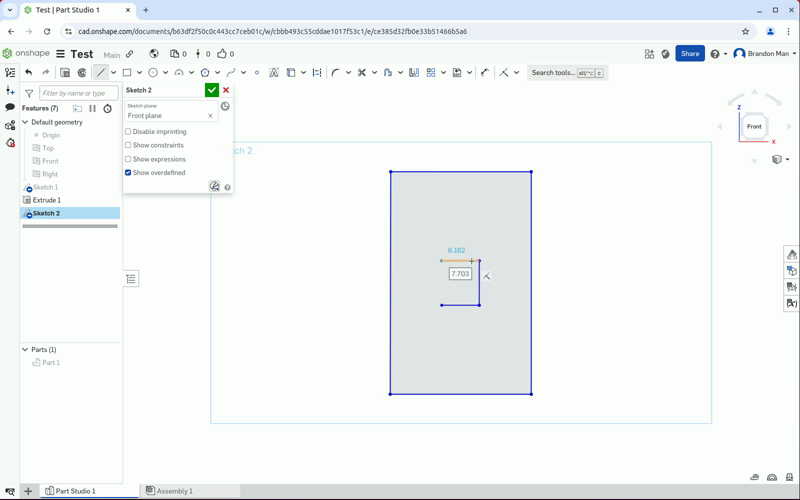
key_down(shift)
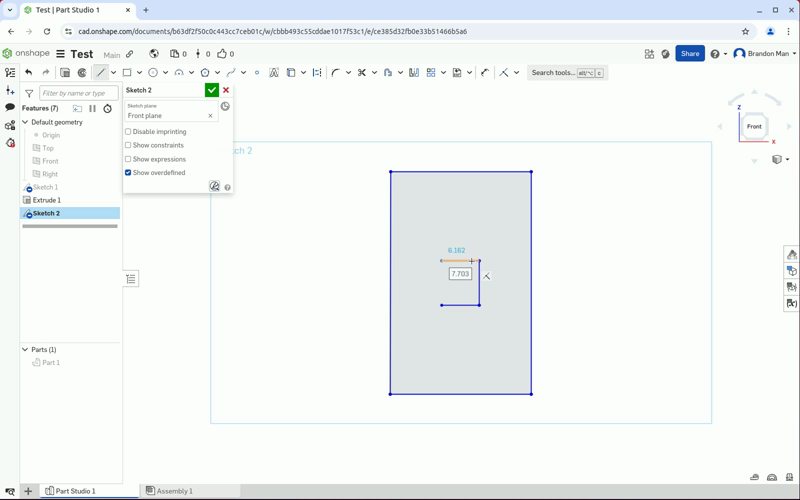
mouse_move(441, 305)
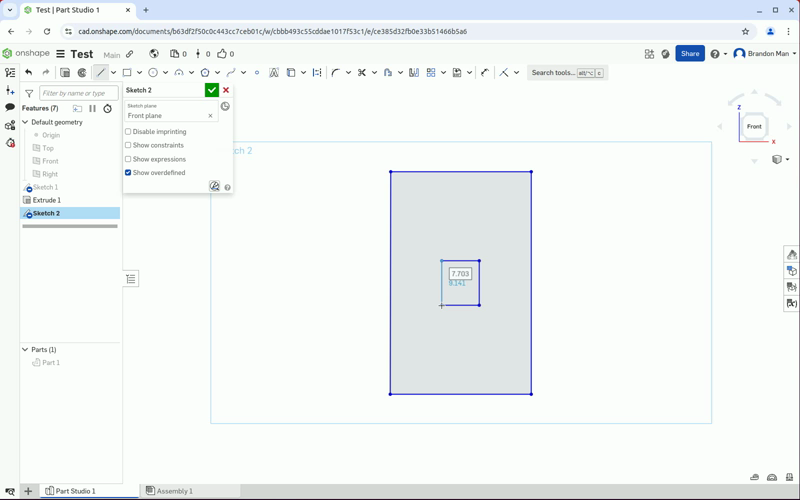
key_up(shift)
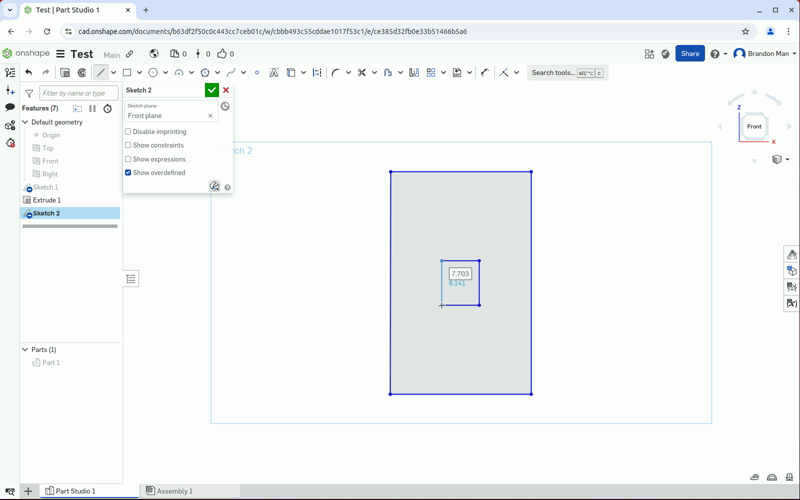
click(441, 305)
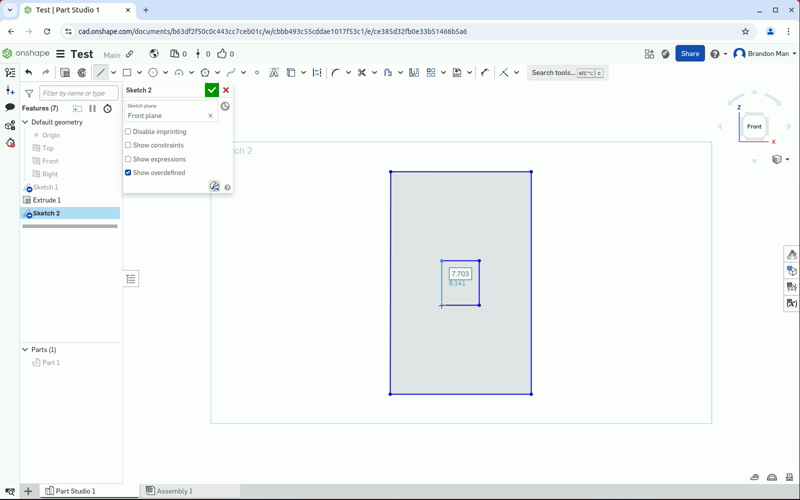
key(esc)
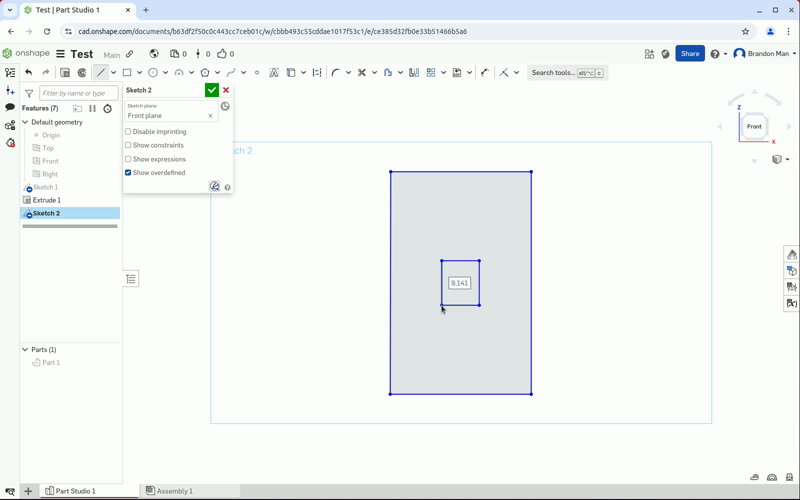
mouse_move(440, 371)
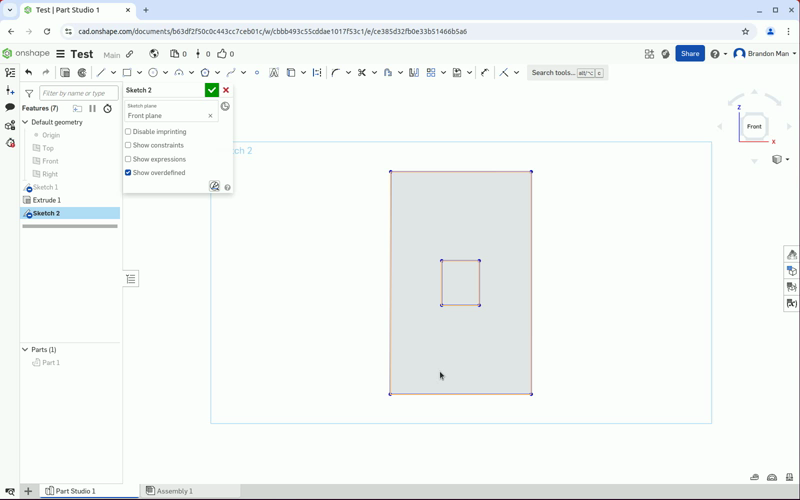
click(440, 371)
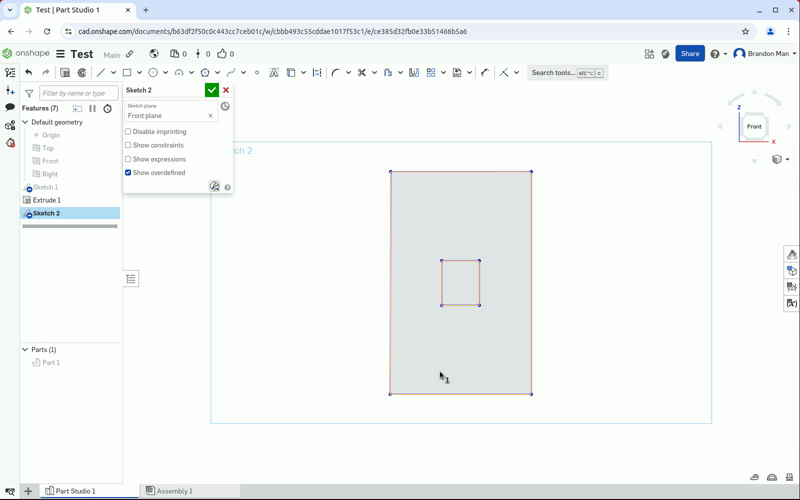
mouse_move(73, 352)
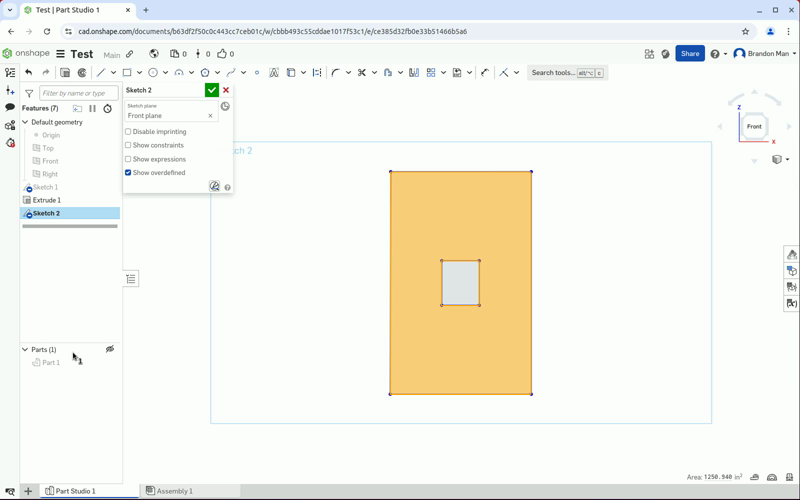
key(shift+y)
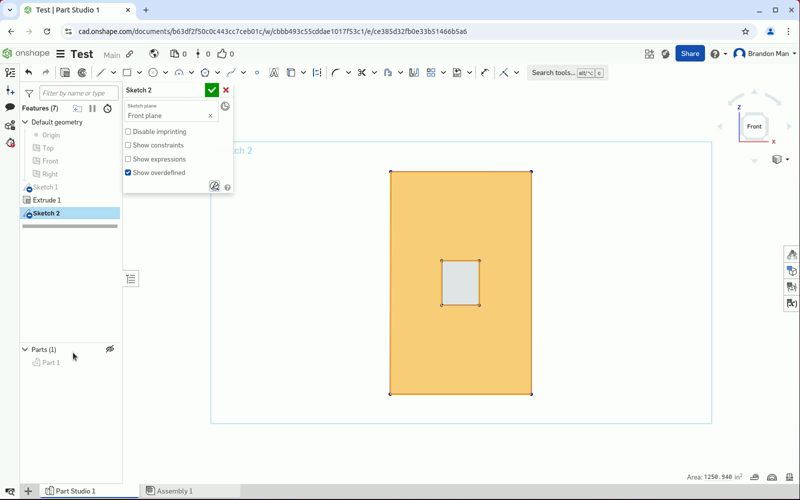
key(shift+e)
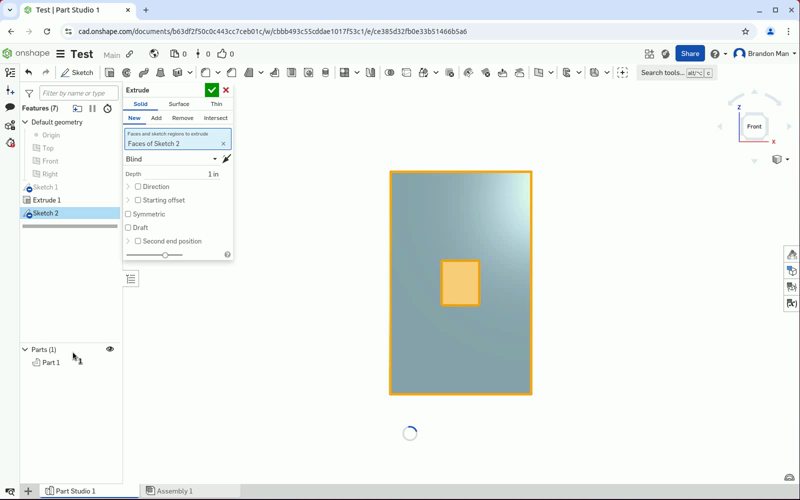
mouse_move(143, 106)
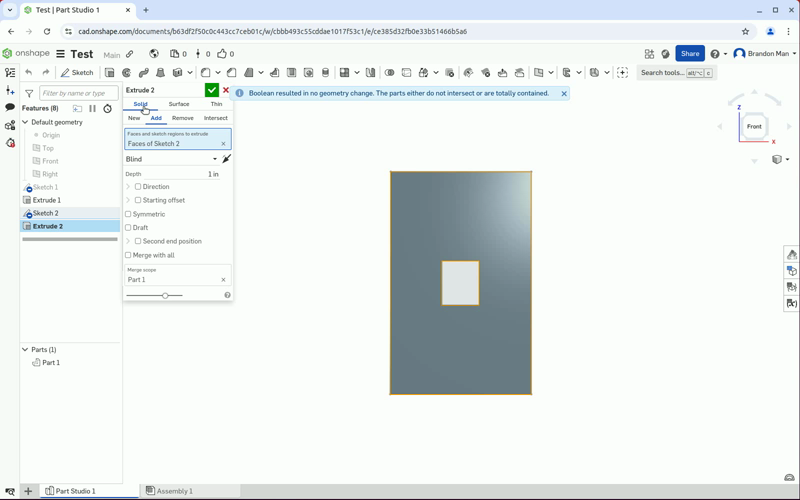
click(143, 106)
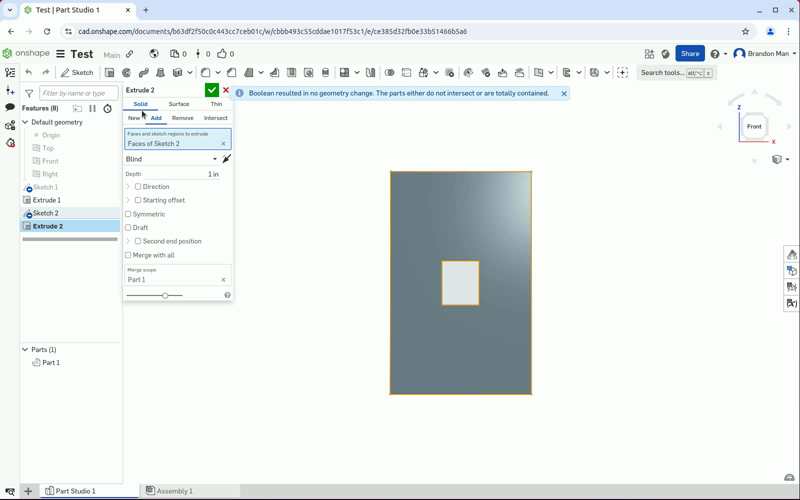
mouse_move(137, 120)
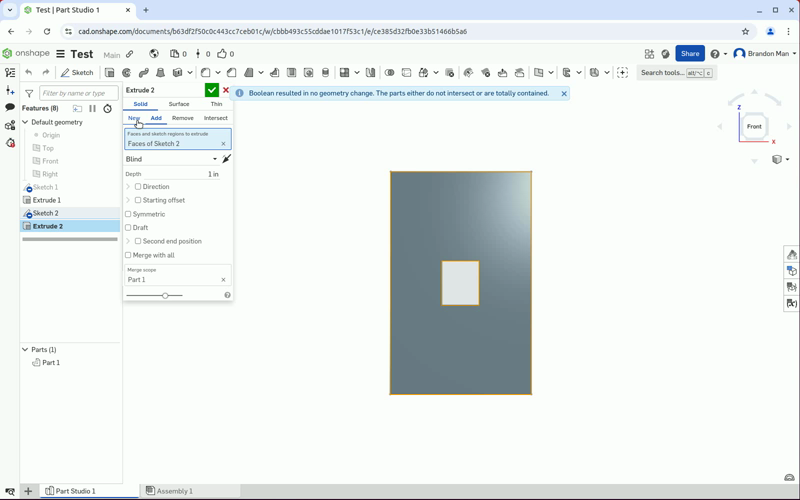
click(137, 120)
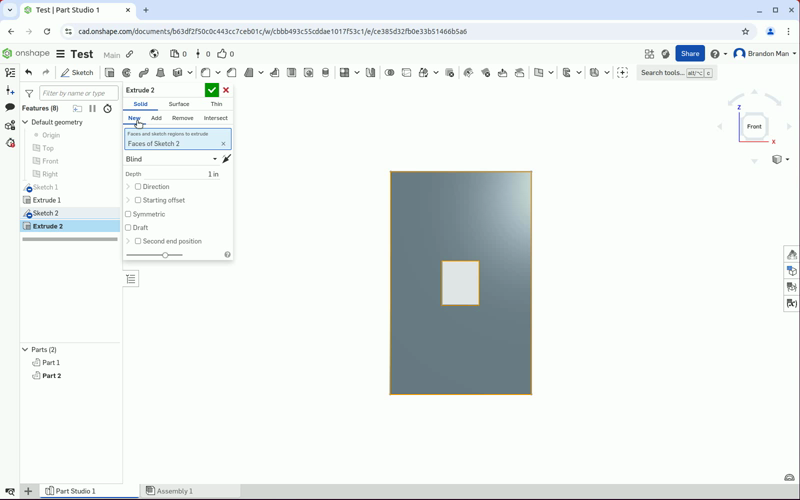
key(tab, 4)
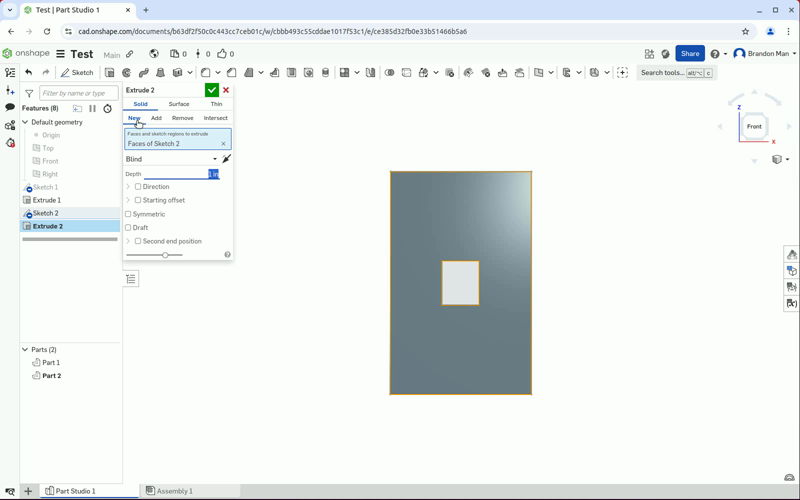
text(2.166)
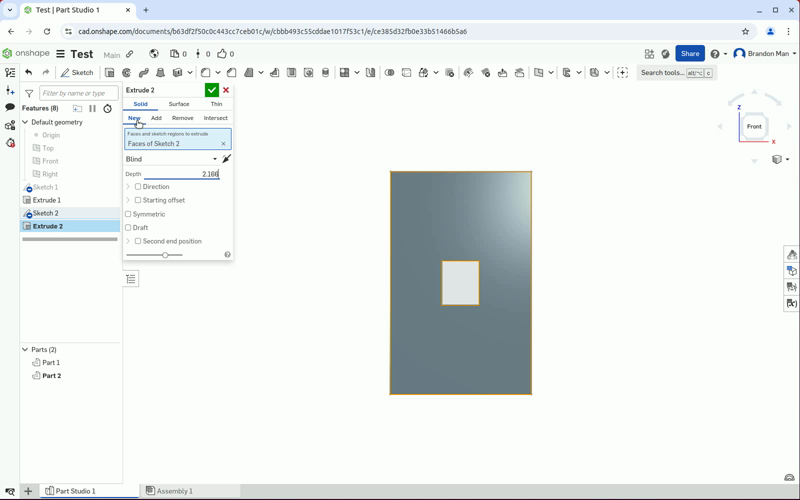
key(enter)
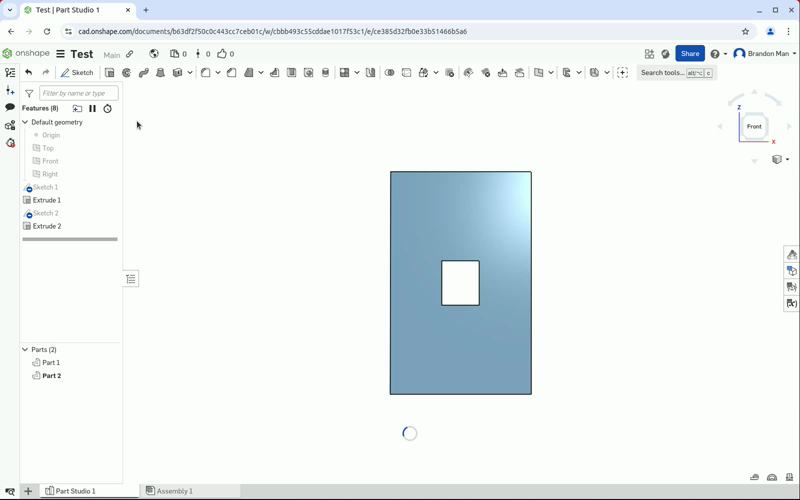
key(shift+h)
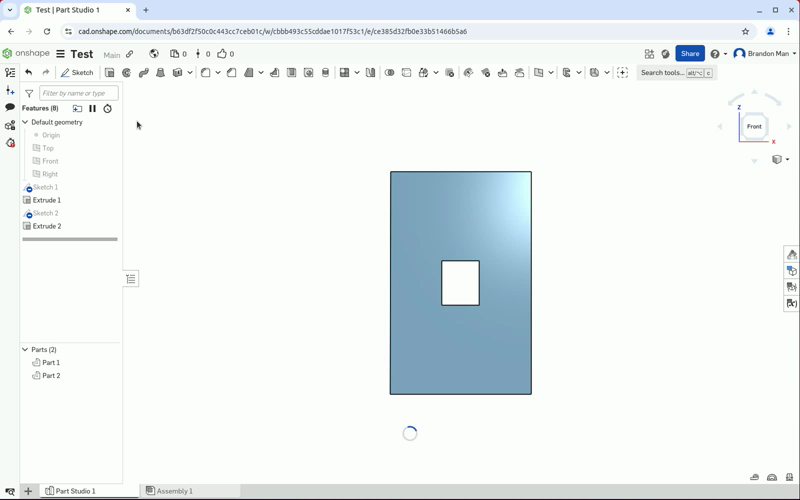
key(shift+h)
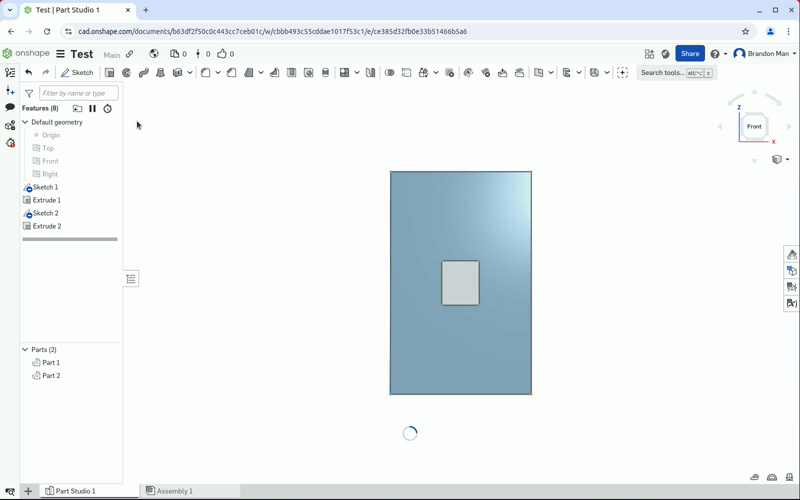
key(shift+7)
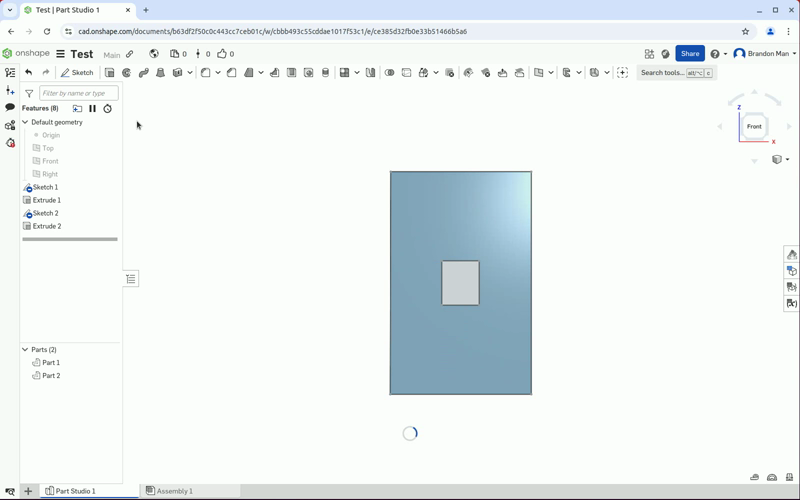
key(left, 2)
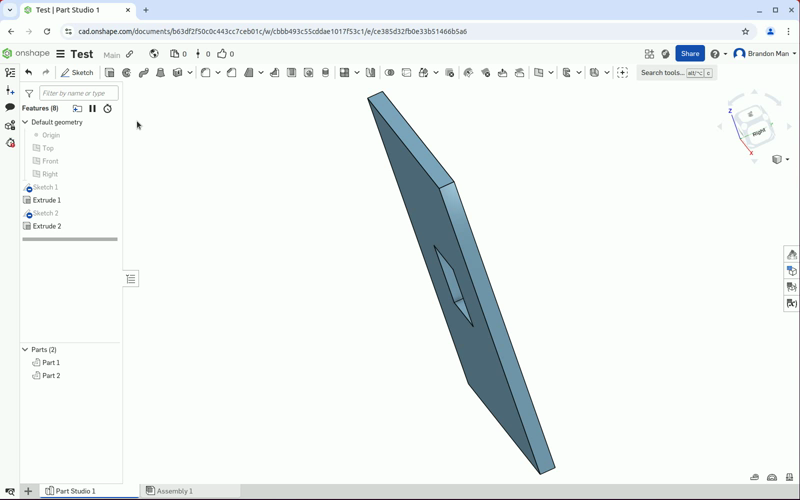
key(down, 2)
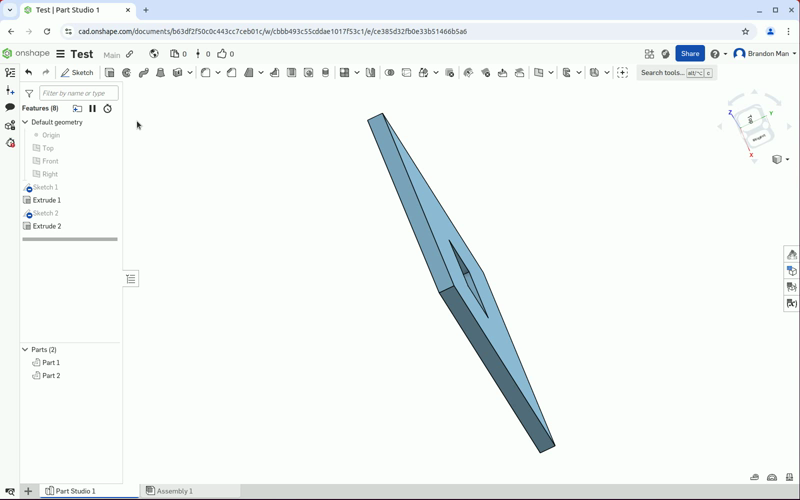
key(up, 2)
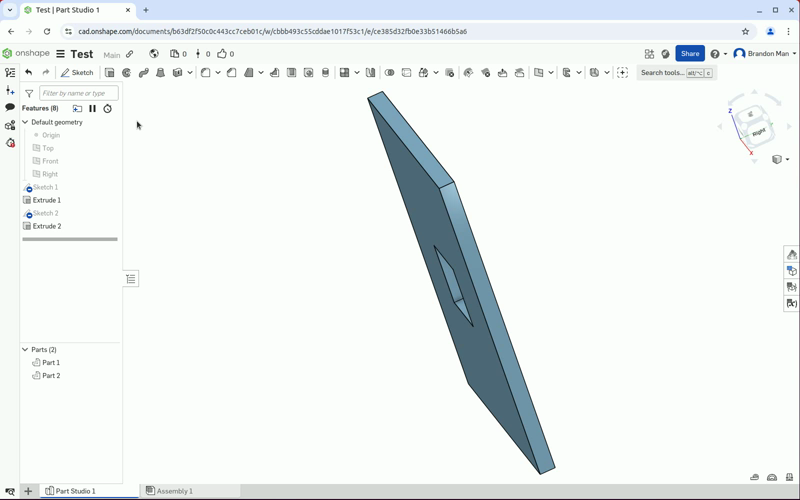
key(right, 2)
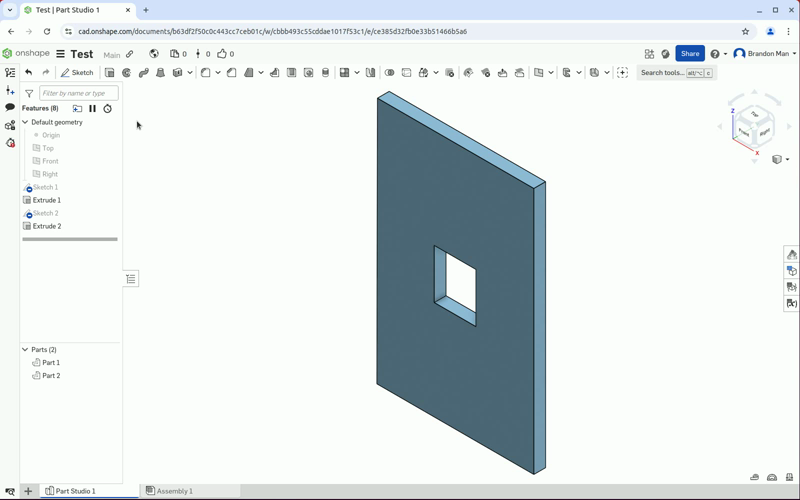
mouse_move(73, 189)
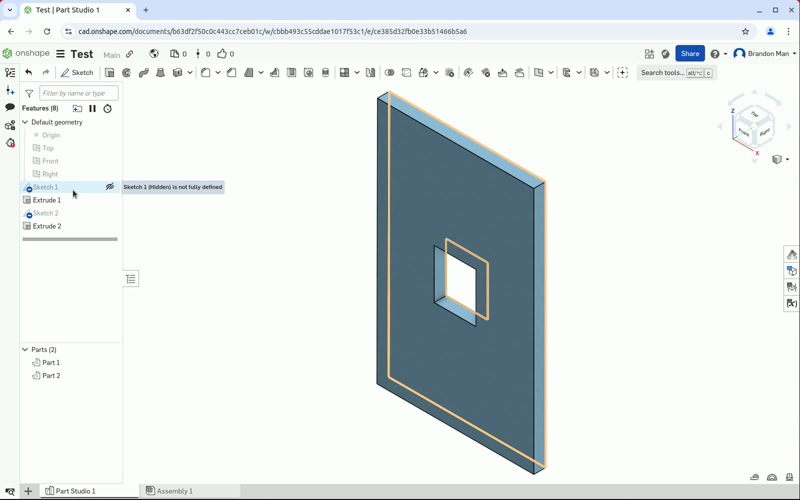
click(73, 189)